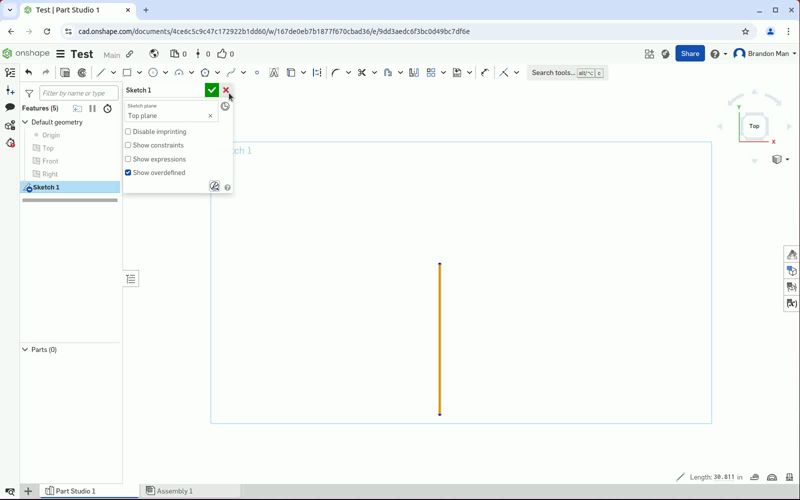
key(shift+h)
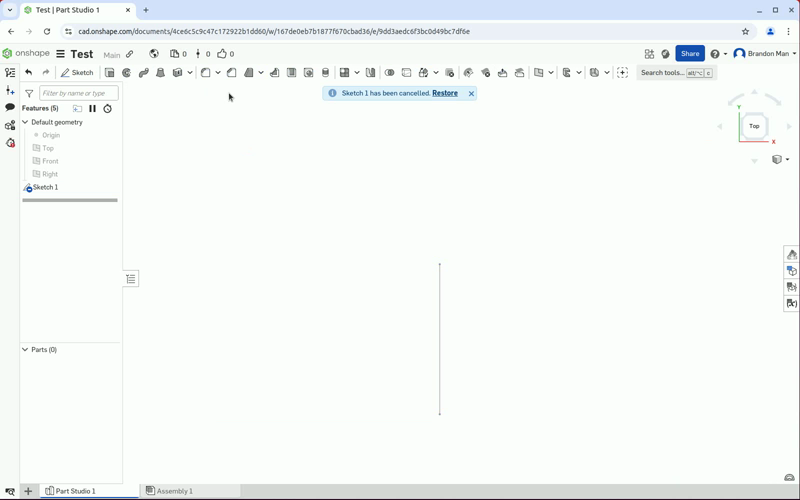
key(shift+s)
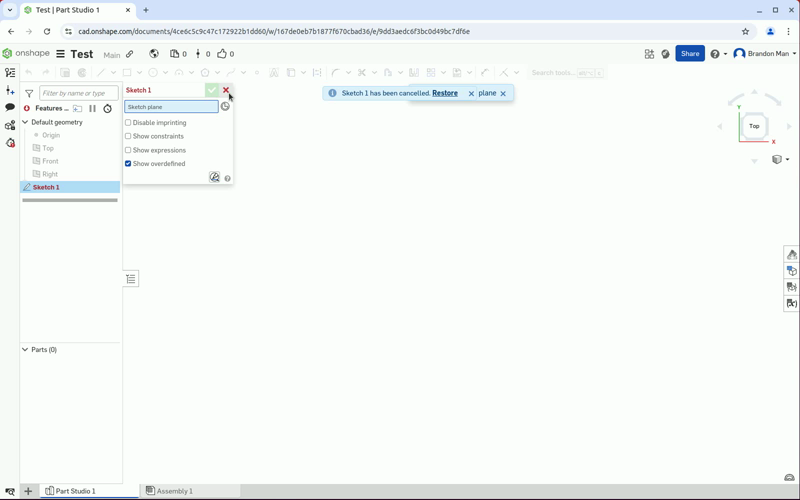
mouse_move(73, 150)
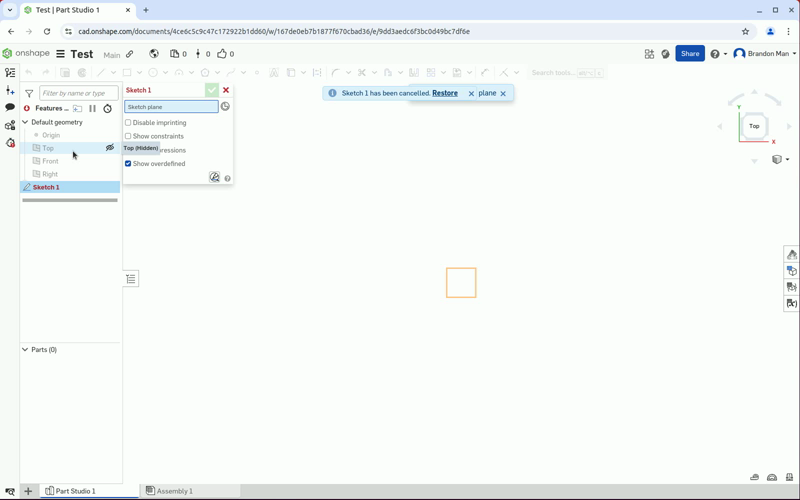
click(73, 150)
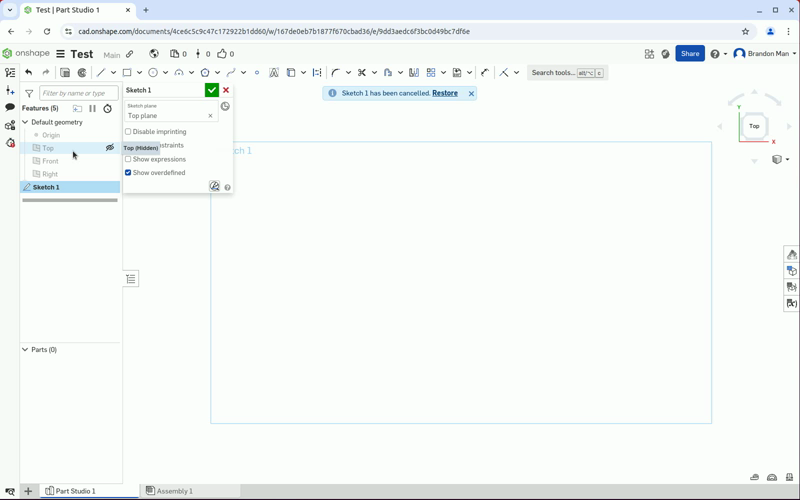
mouse_move(73, 352)
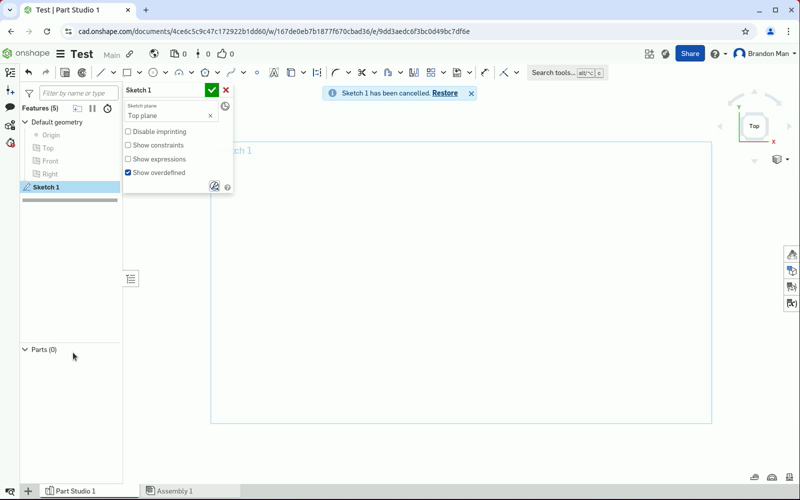
key(y)
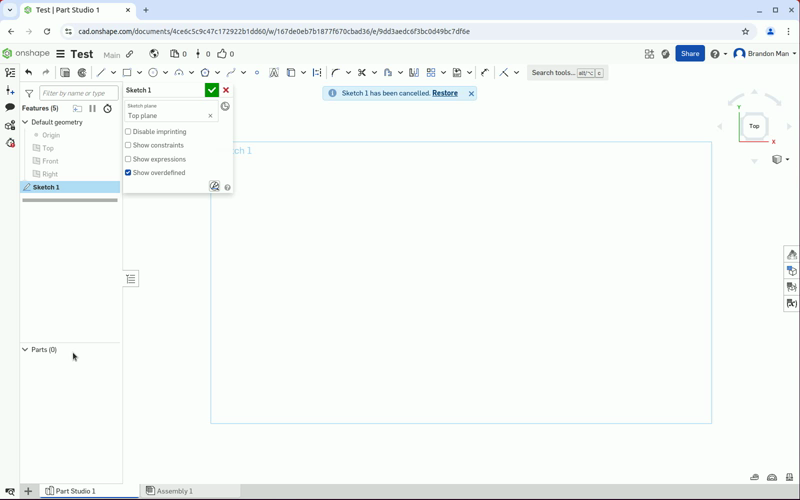
key(l)
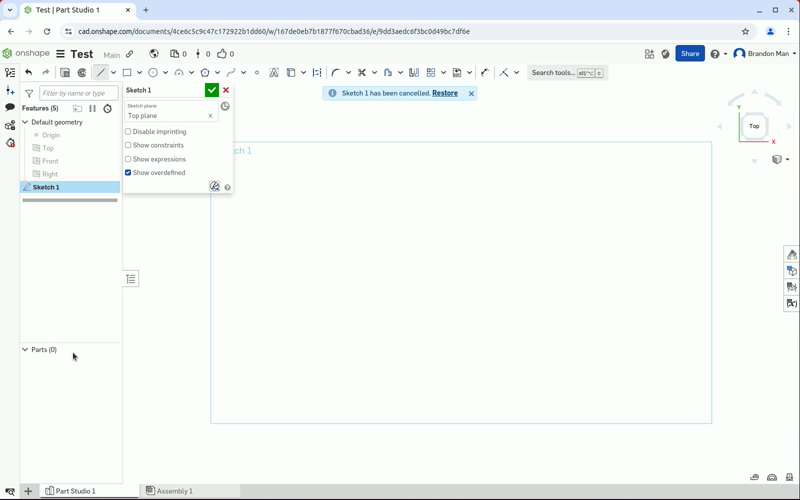
key_down(shift)
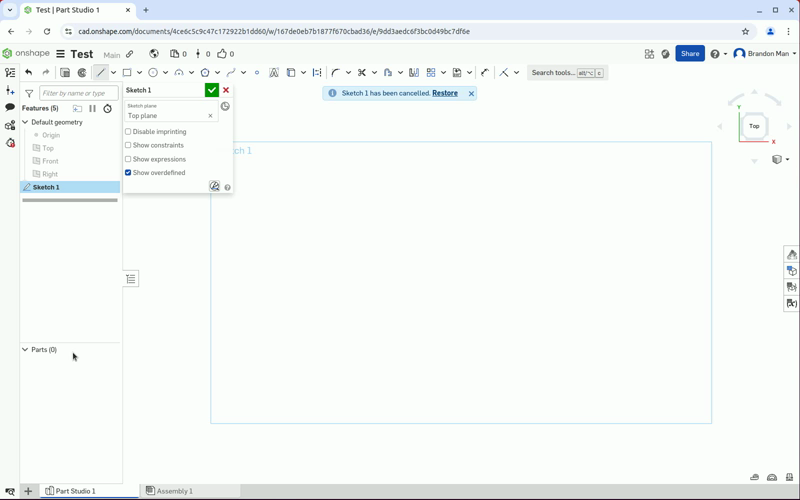
mouse_move(349, 282)
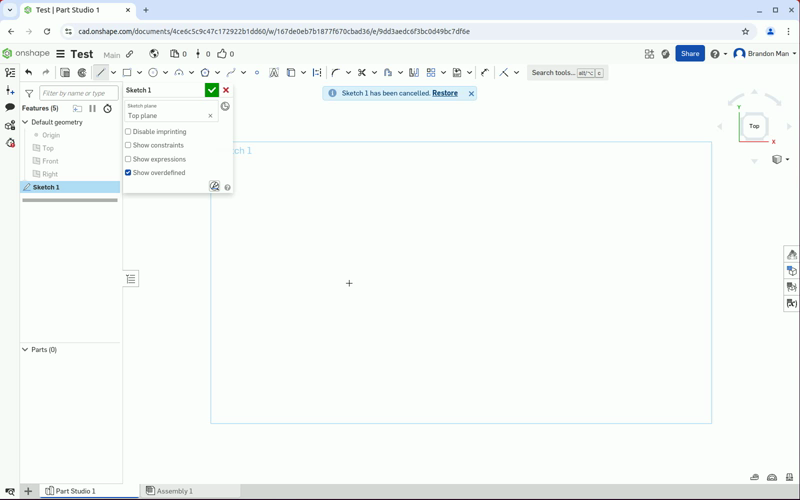
click(349, 282)
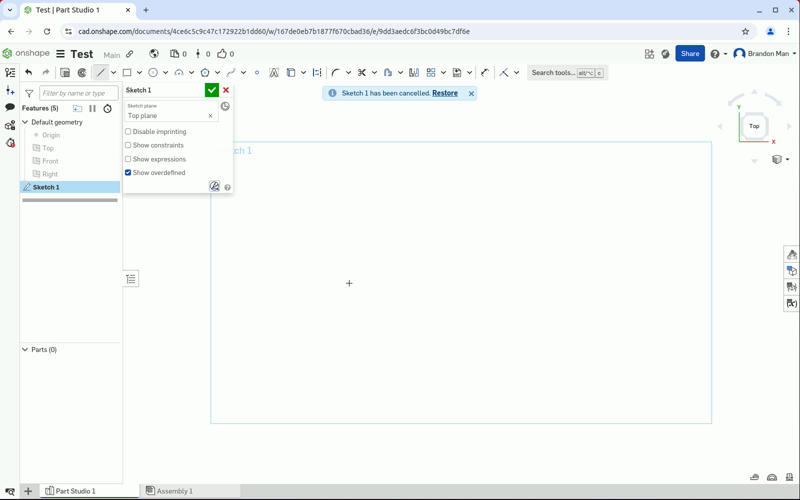
key_up(shift)
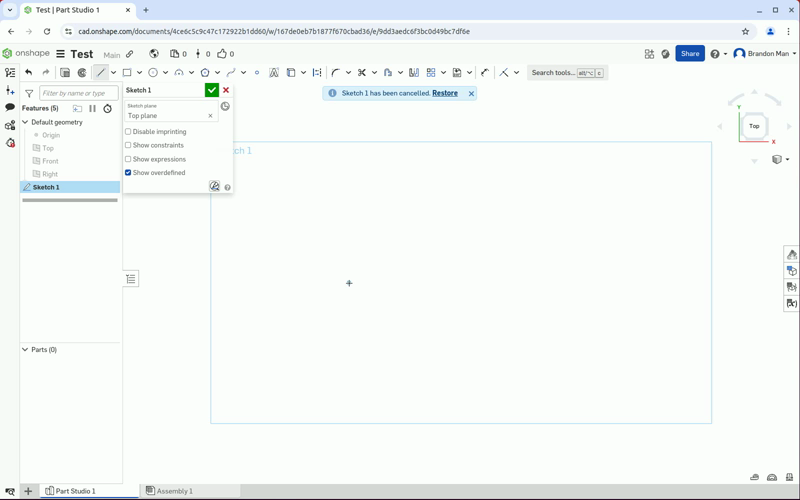
key_down(shift)
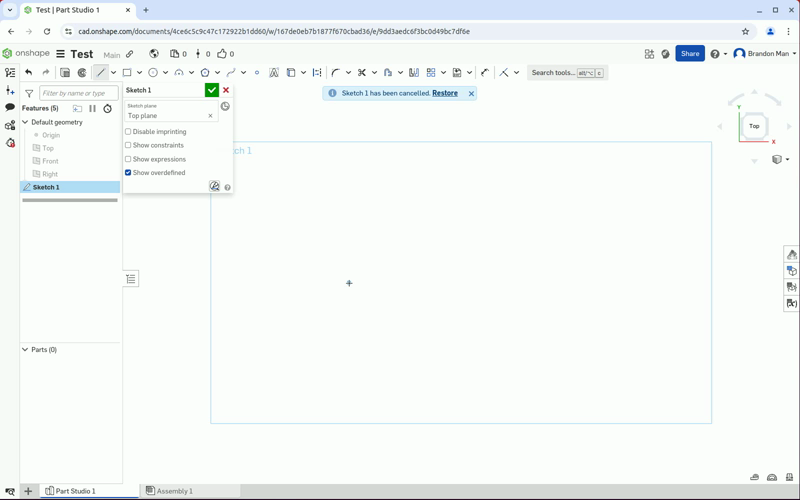
mouse_move(405, 378)
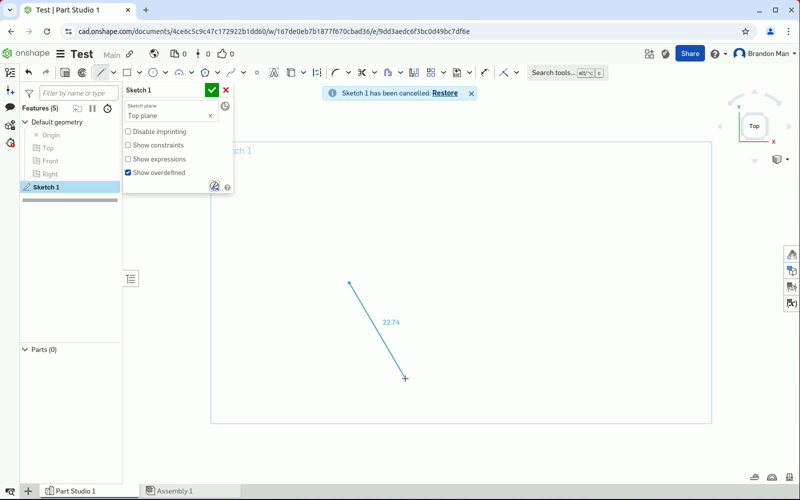
click(405, 378)
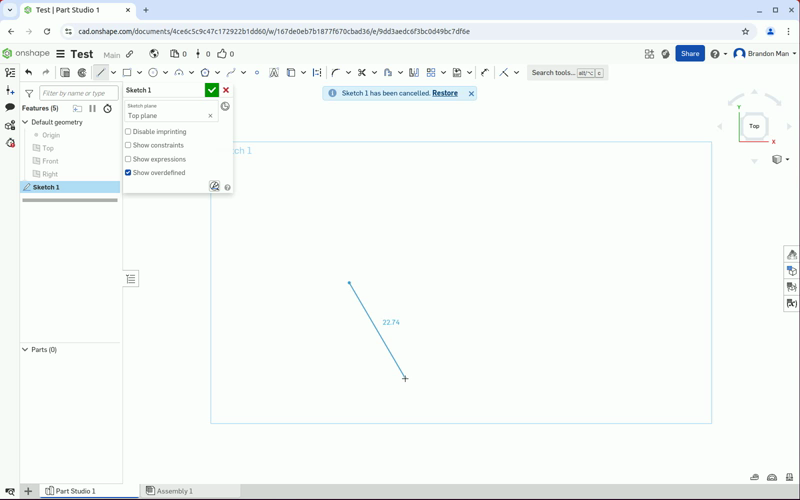
key_up(shift)
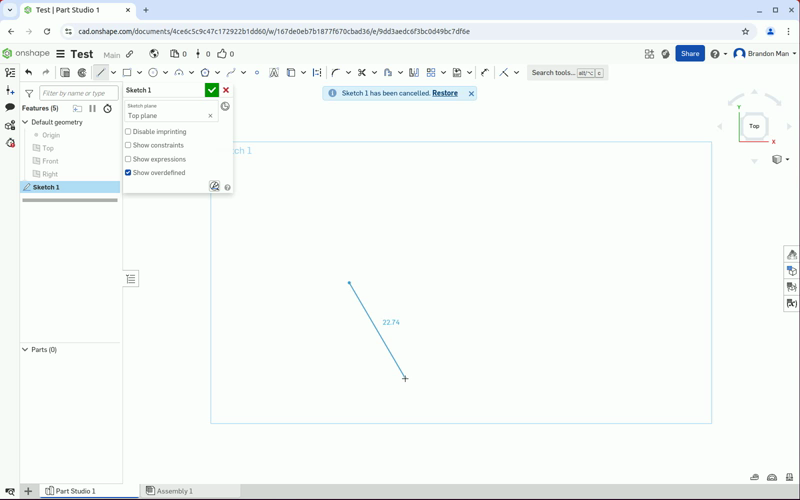
key_down(shift)
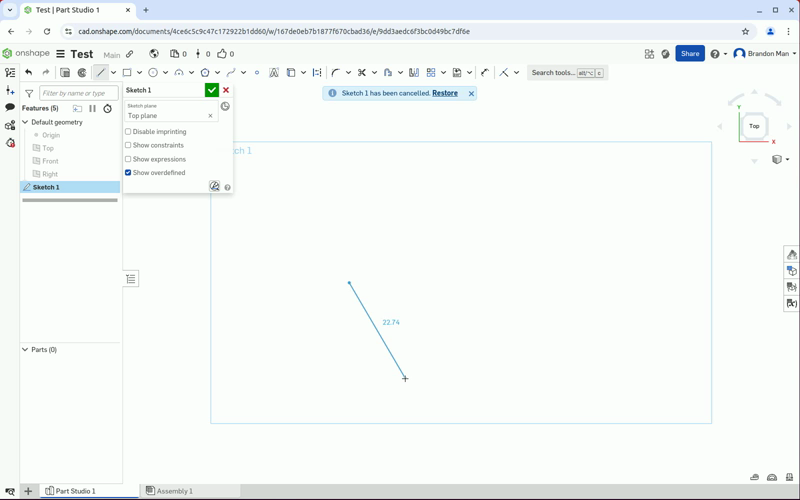
mouse_move(514, 378)
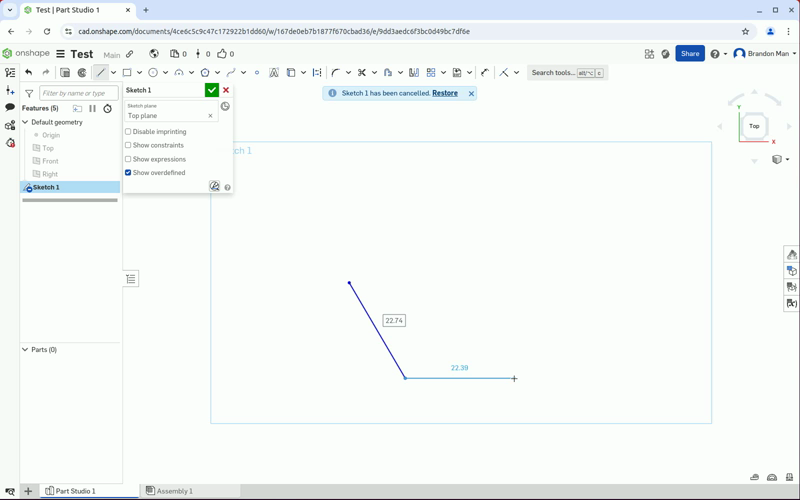
click(514, 378)
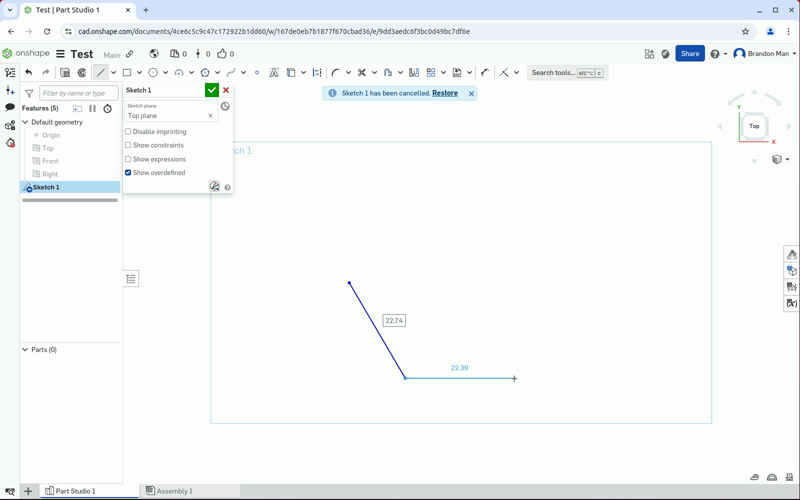
key_up(shift)
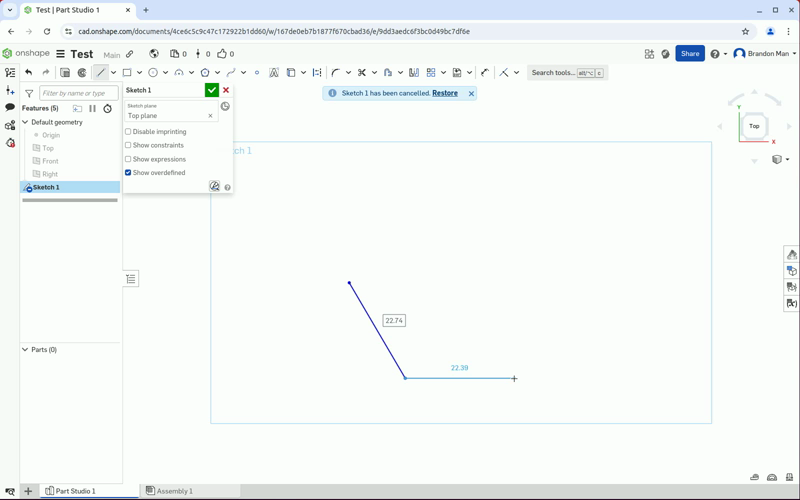
key_down(shift)
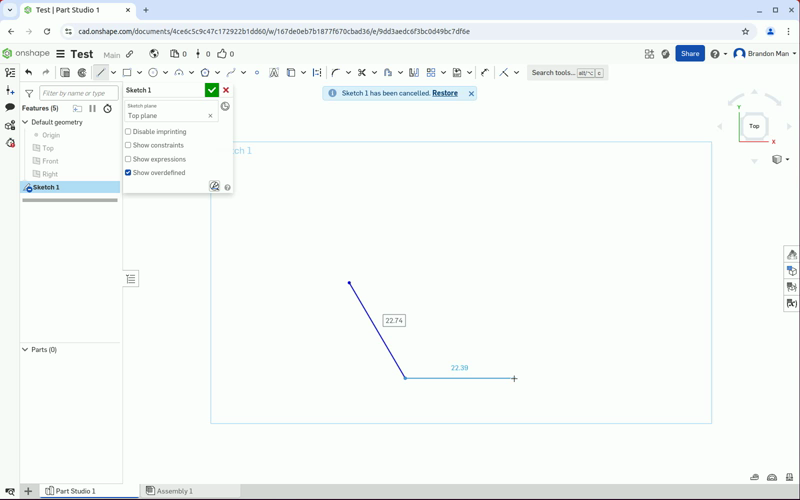
mouse_move(569, 282)
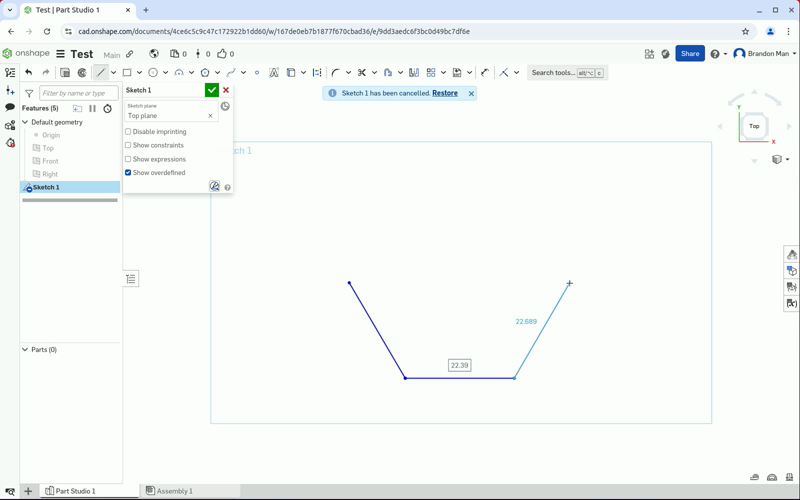
click(569, 282)
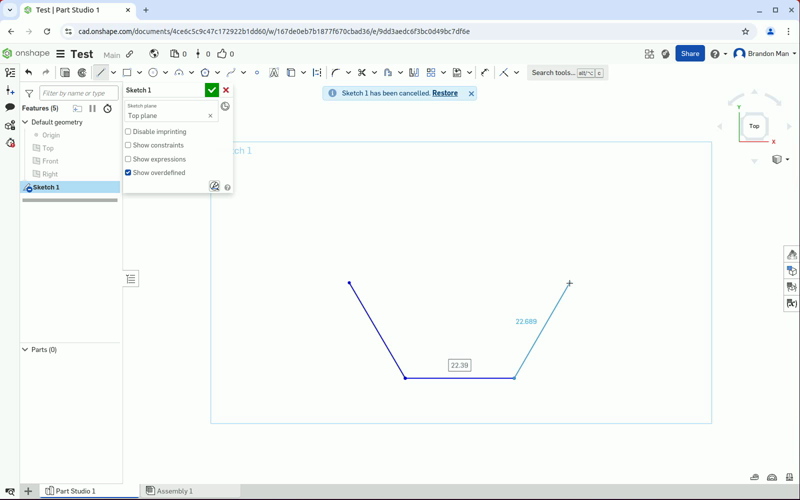
key_up(shift)
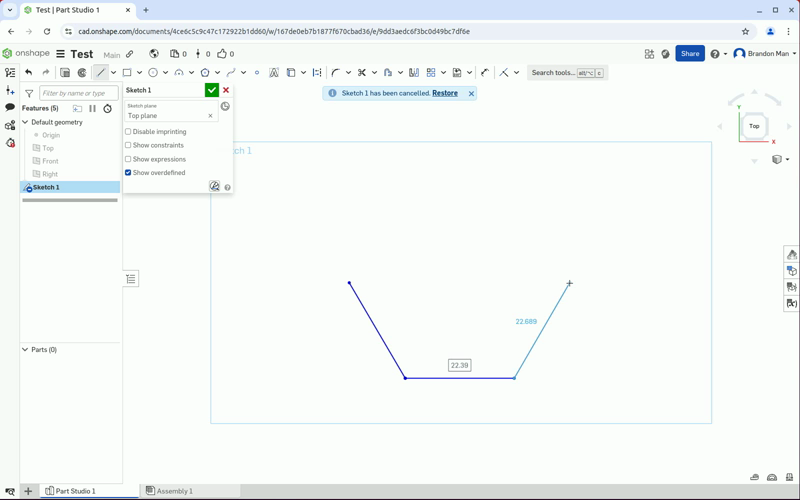
key_down(shift)
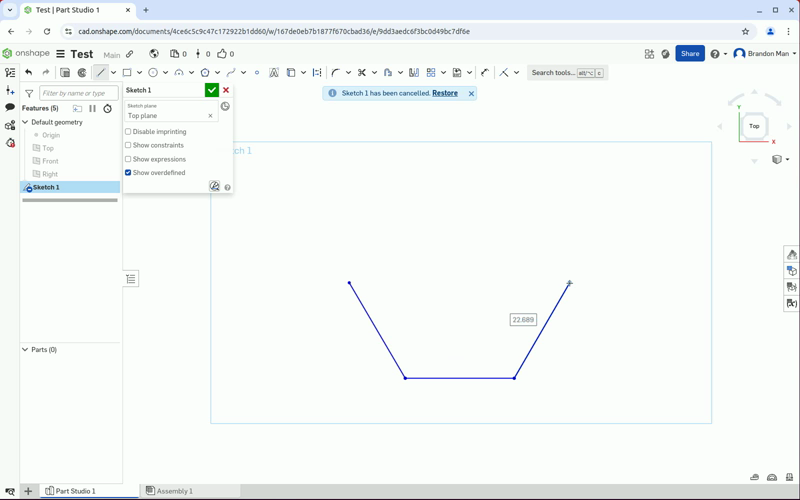
mouse_move(514, 187)
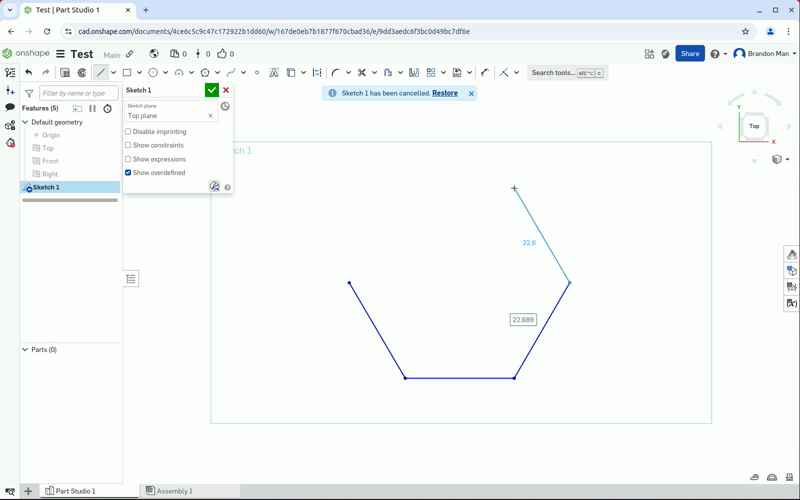
click(514, 187)
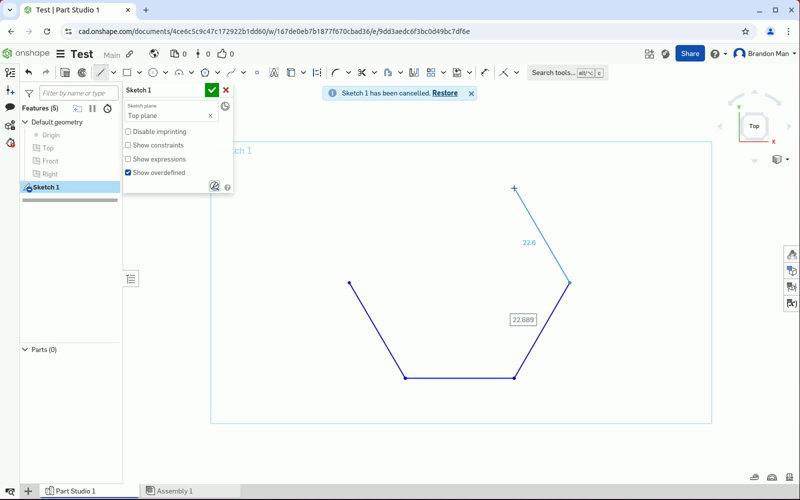
key_up(shift)
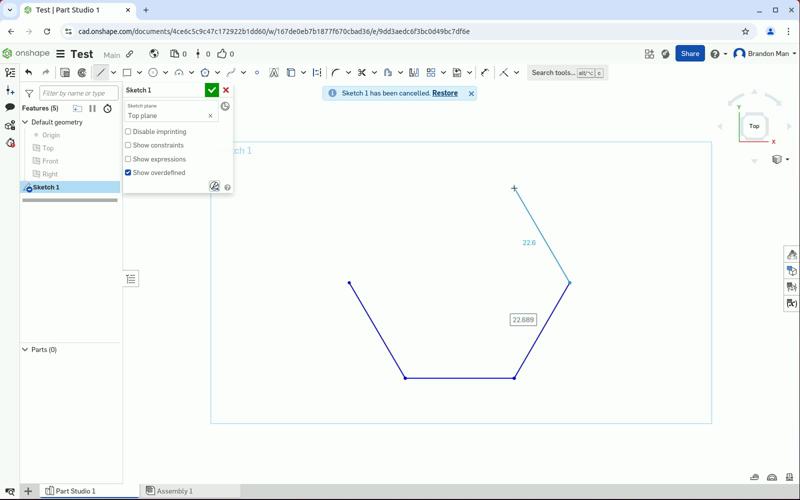
key_down(shift)
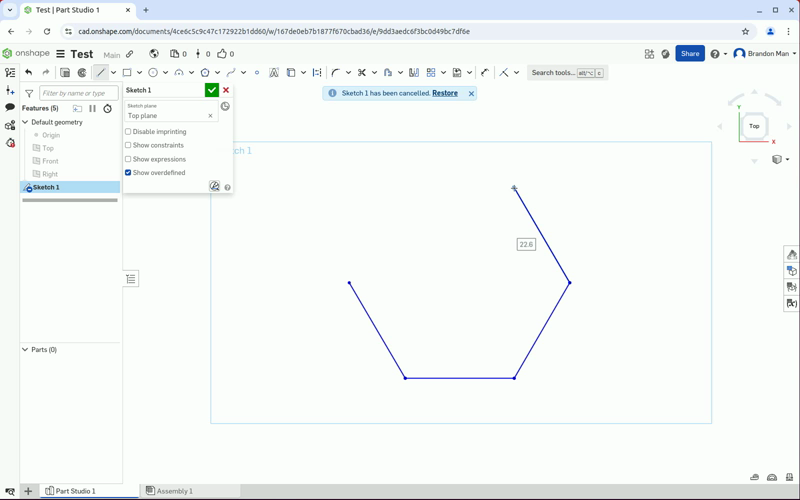
mouse_move(405, 187)
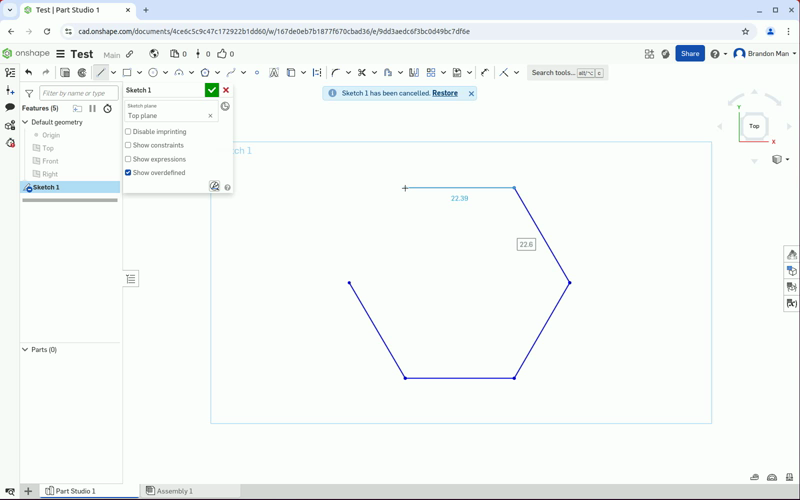
click(405, 187)
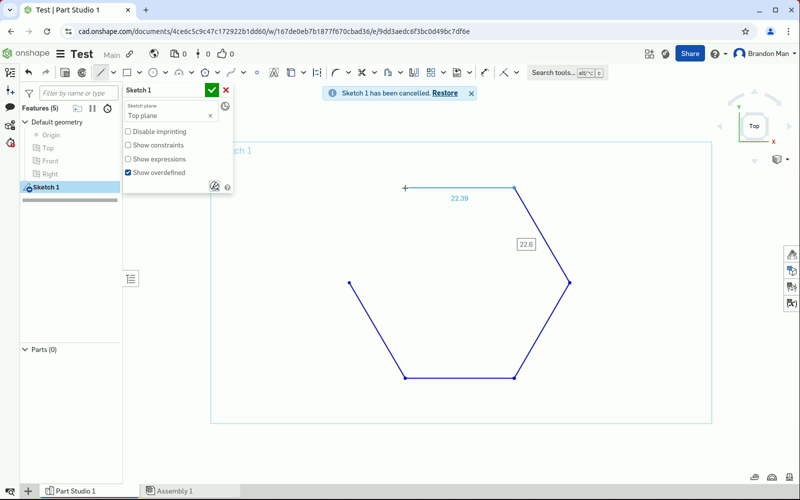
key_up(shift)
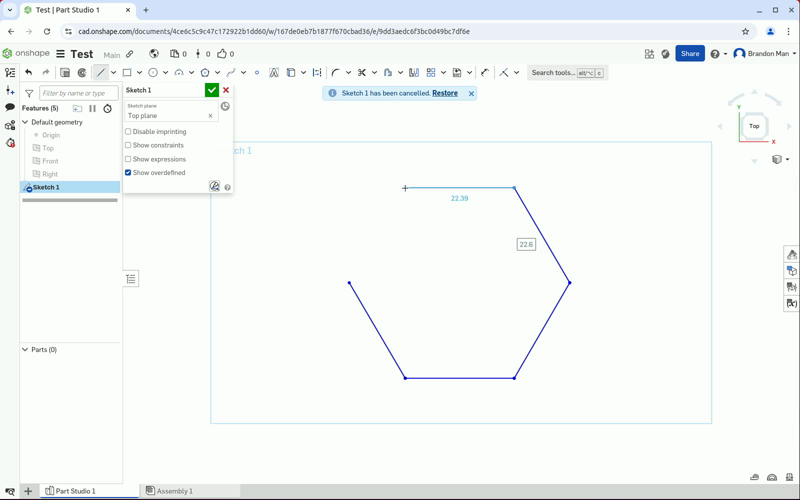
key_down(shift)
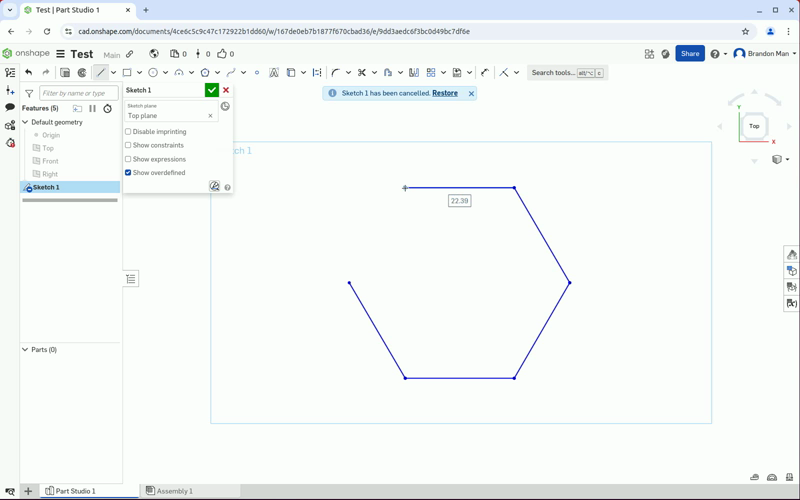
mouse_move(349, 282)
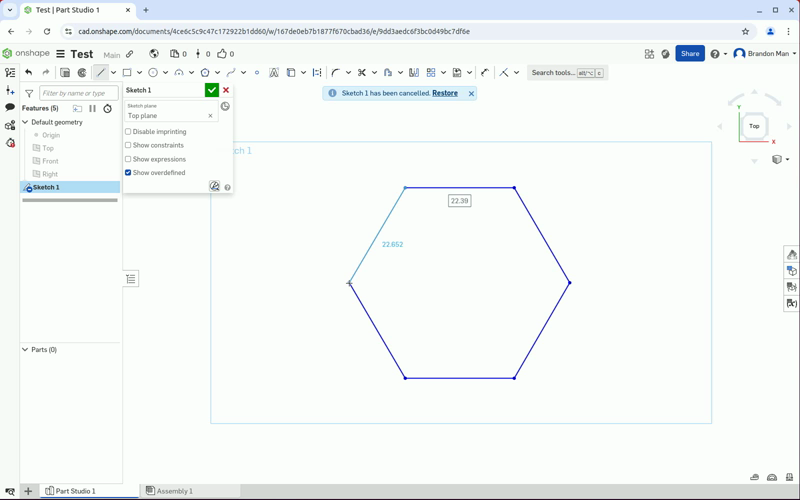
key_up(shift)
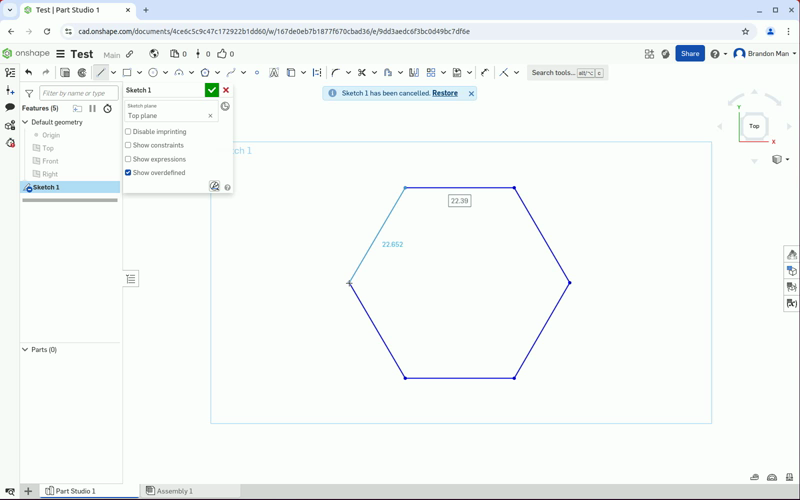
click(349, 282)
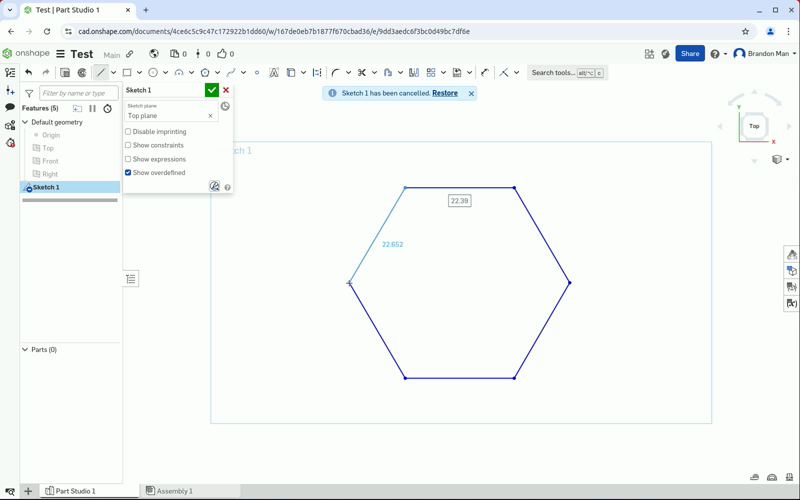
key(esc)
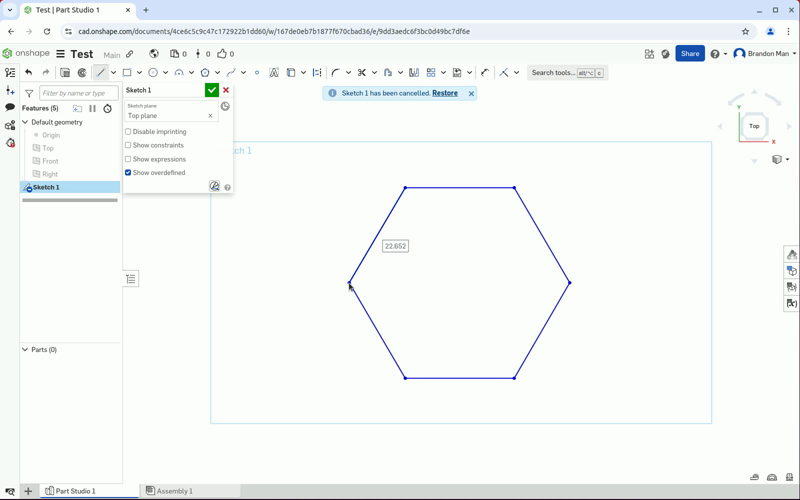
mouse_move(402, 262)
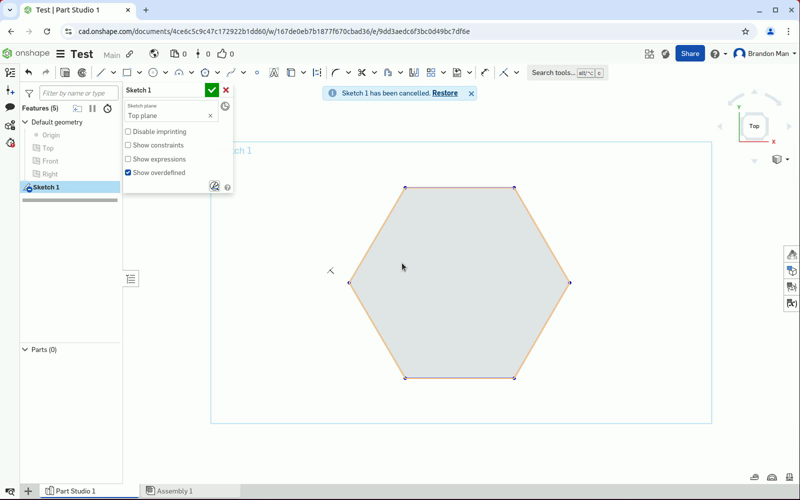
click(402, 262)
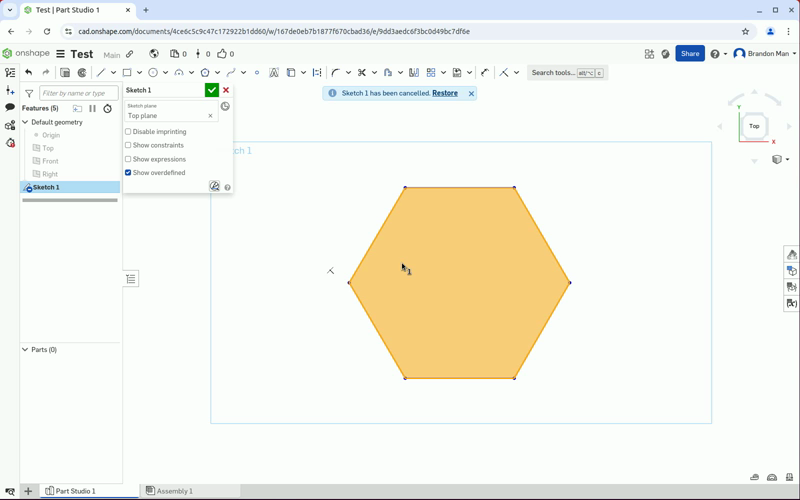
mouse_move(73, 352)
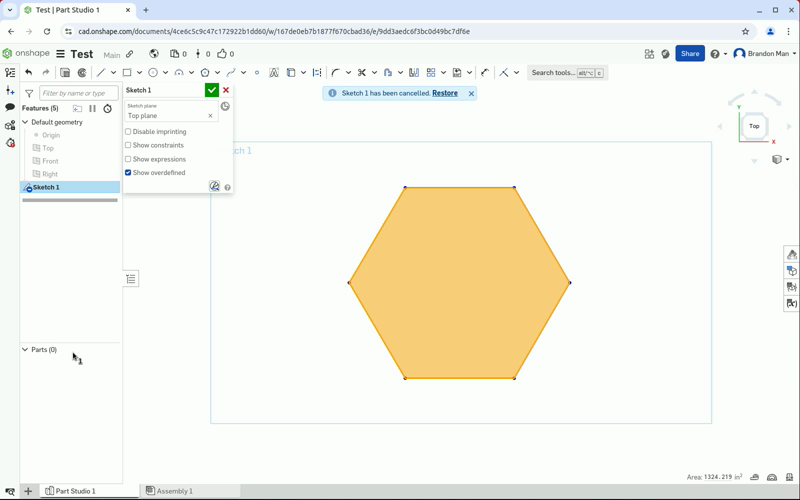
key(shift+y)
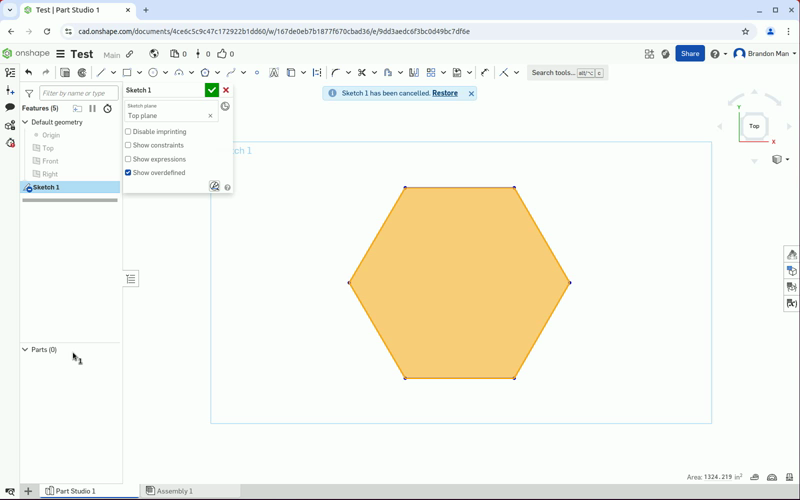
key(shift+e)
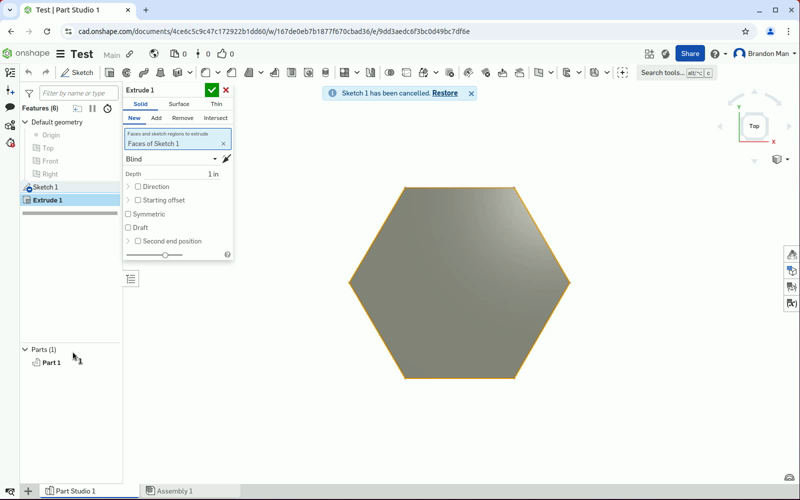
mouse_move(143, 106)
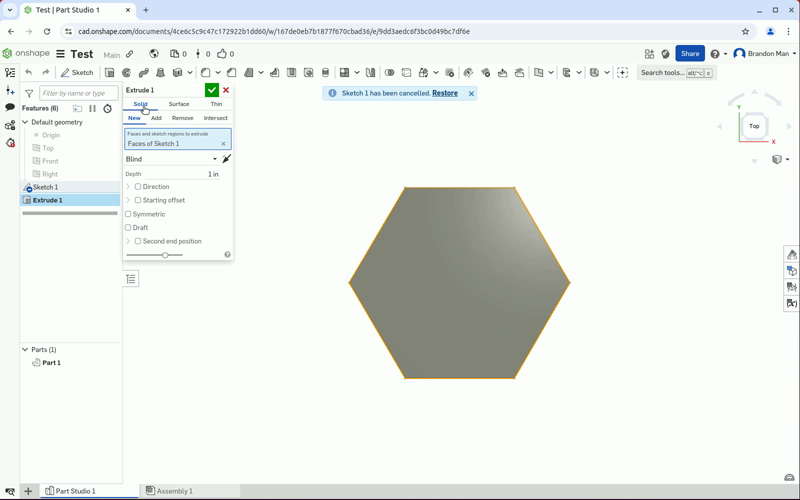
click(143, 106)
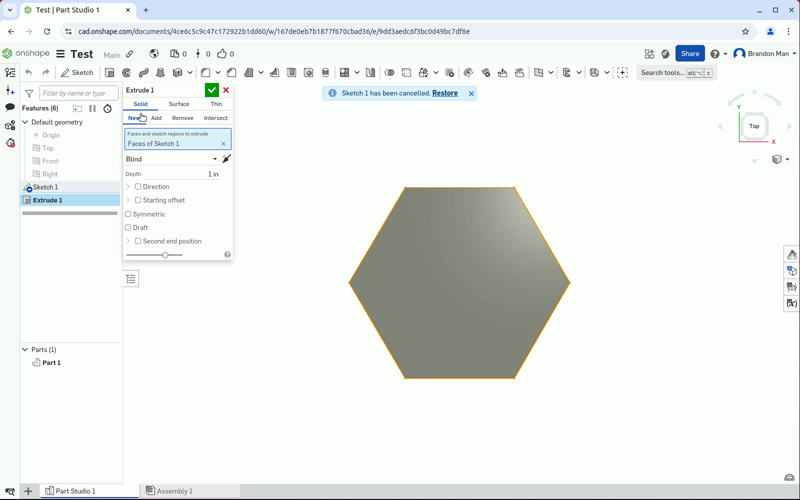
mouse_move(137, 120)
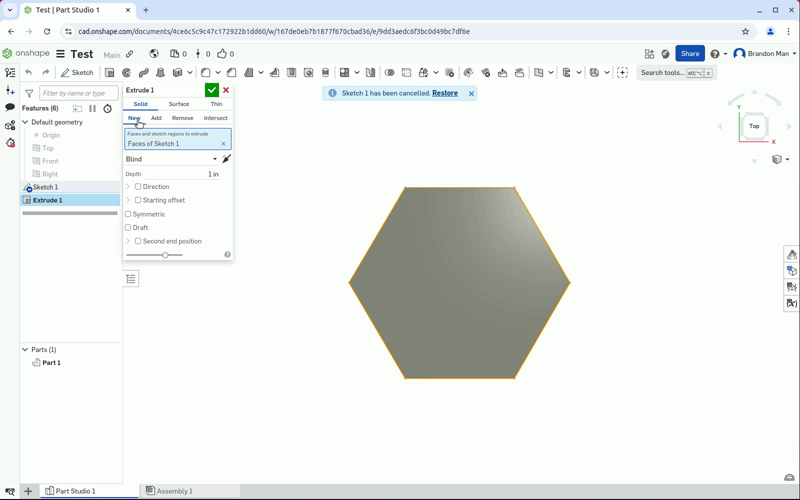
click(137, 120)
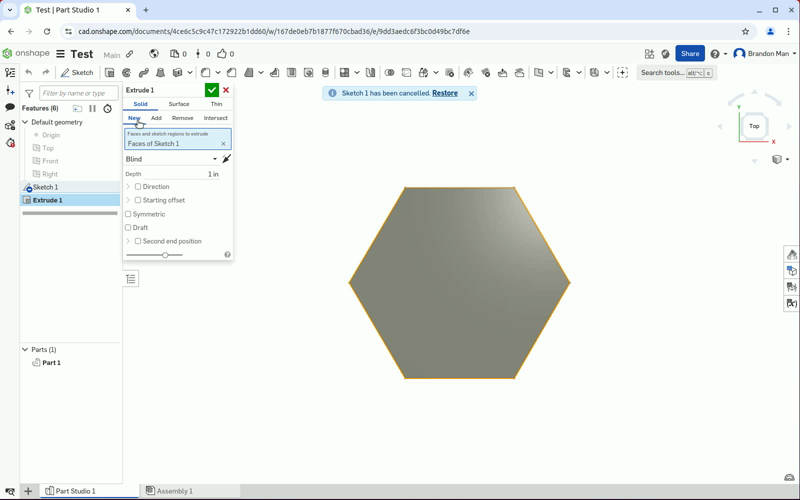
key(tab, 4)
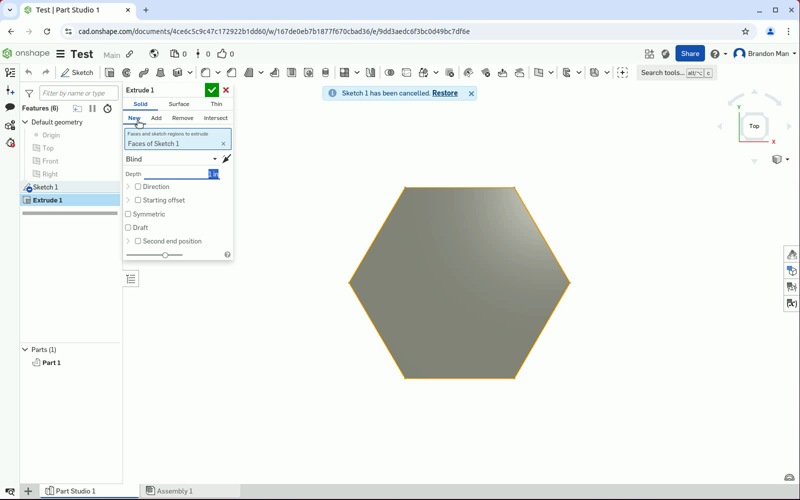
text(15.405)
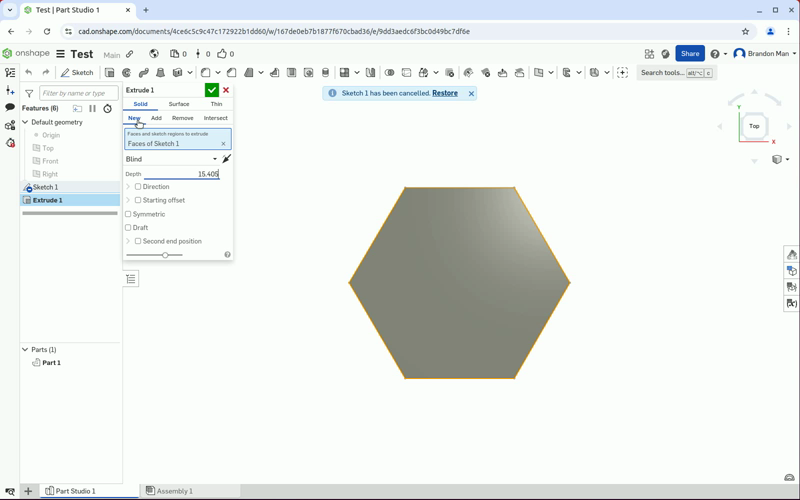
key(enter)
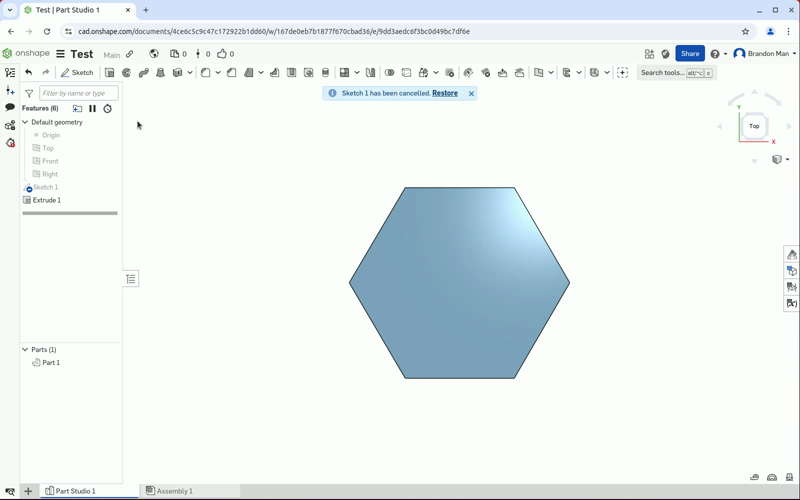
key(shift+h)
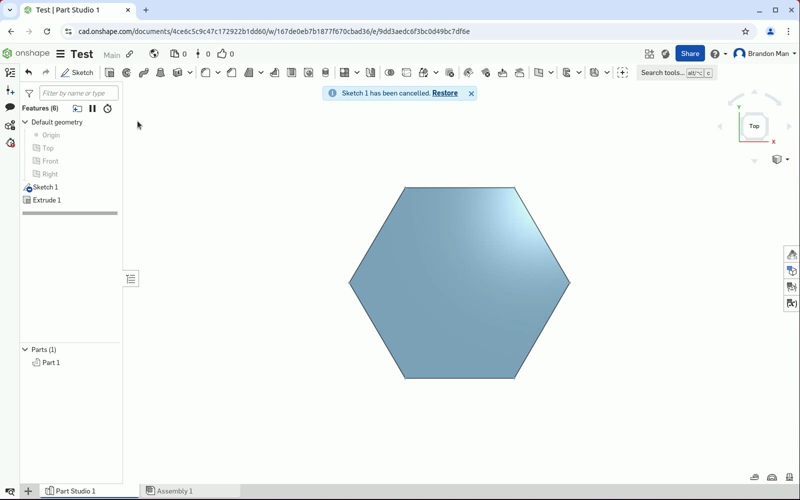
key(shift+h)
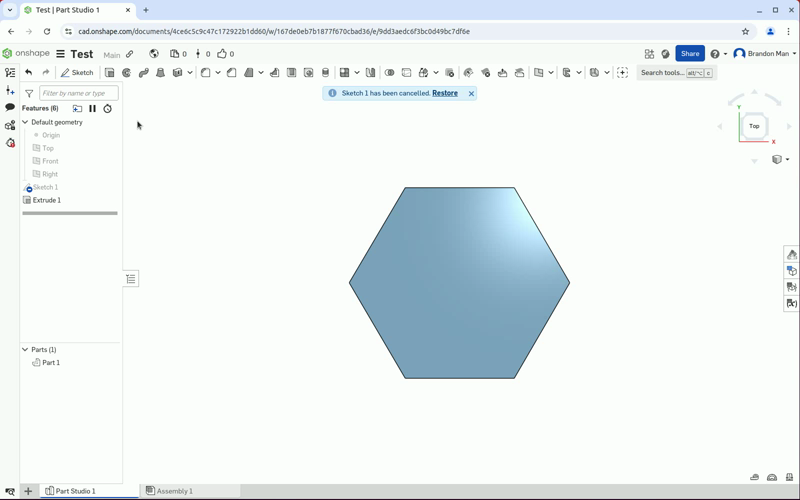
mouse_move(73, 189)
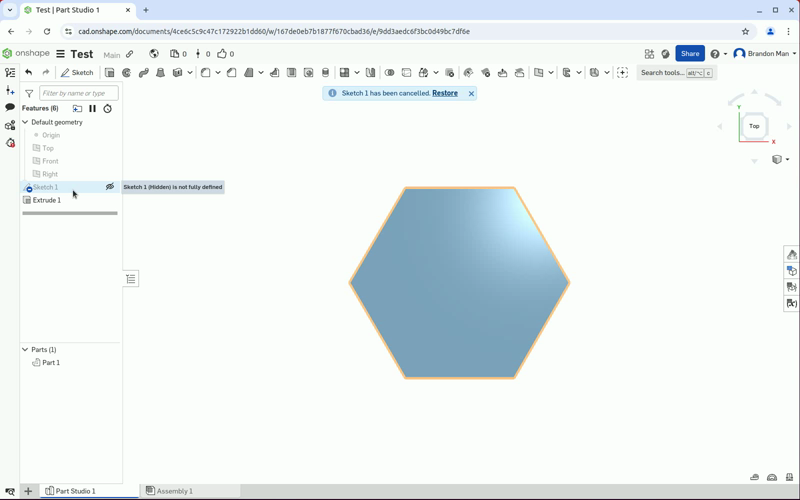
click(73, 189)
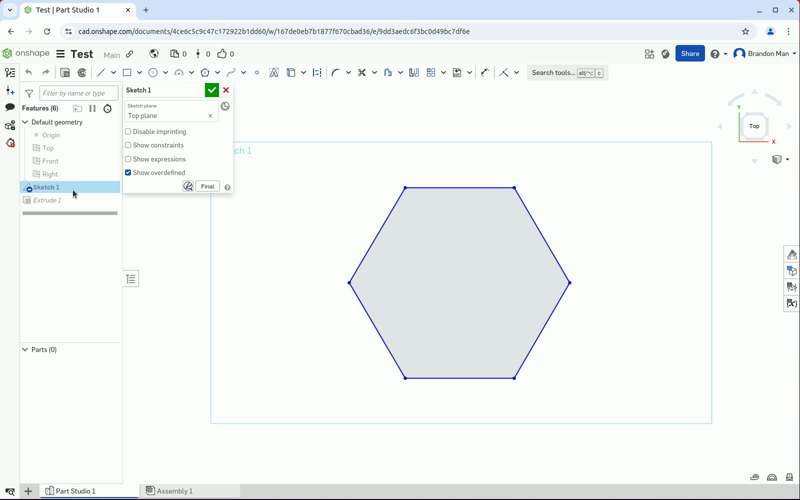
mouse_move(229, 92)
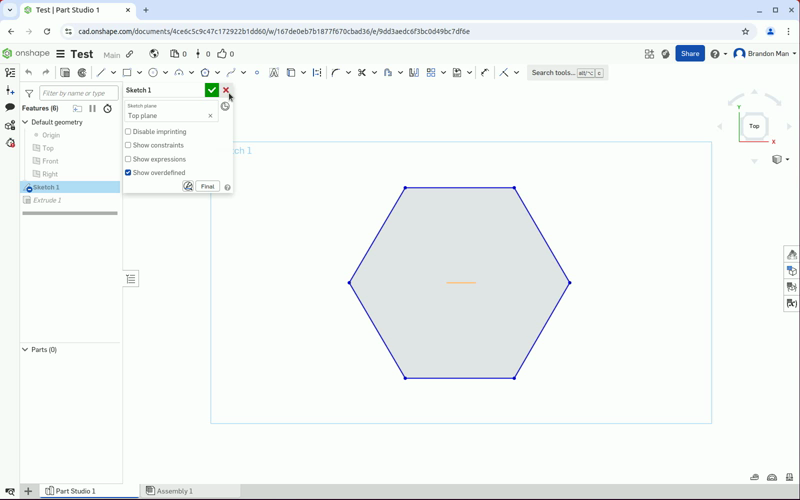
click(229, 92)
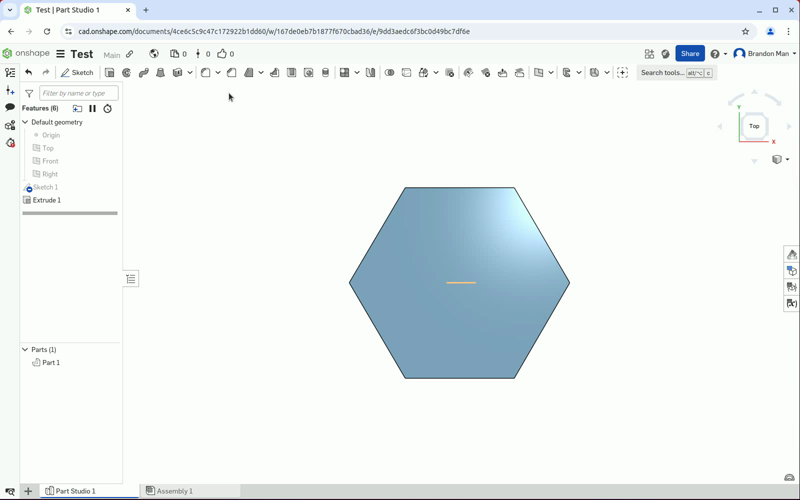
mouse_move(541, 75)
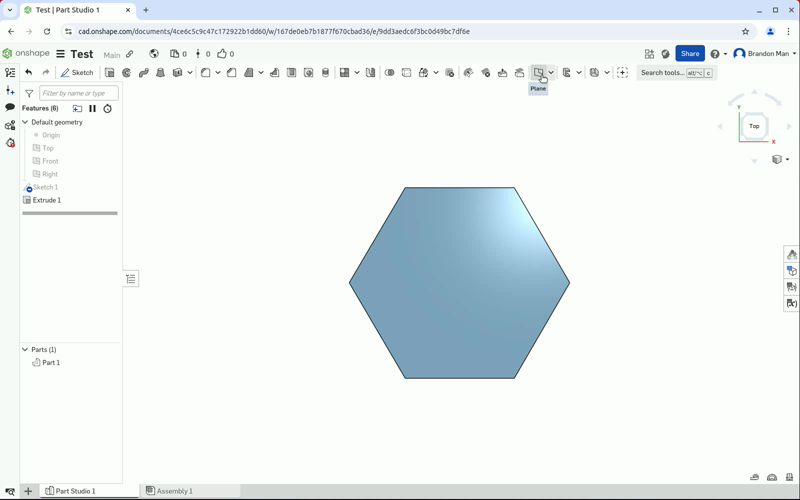
click(541, 75)
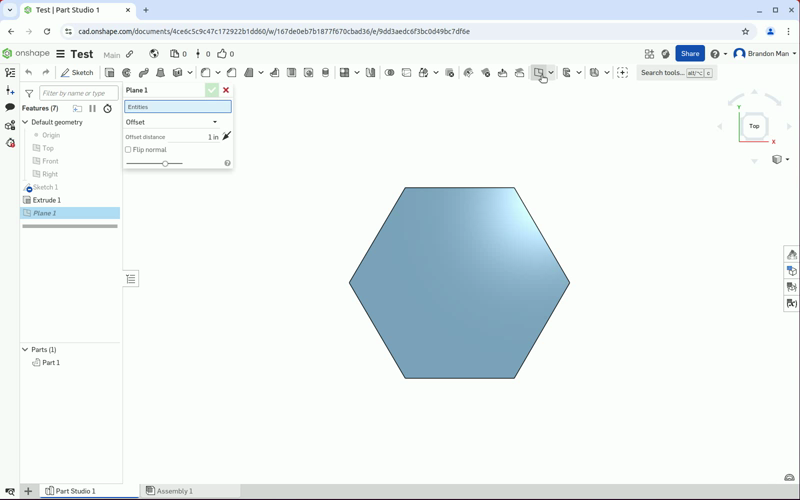
mouse_move(73, 150)
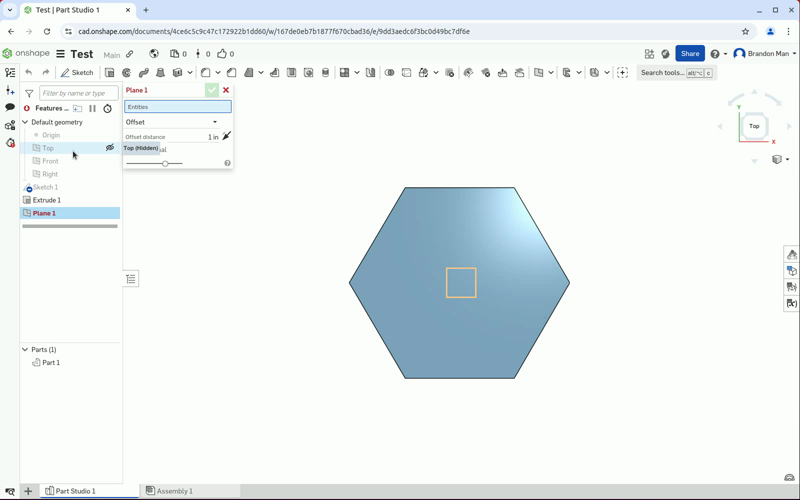
click(73, 150)
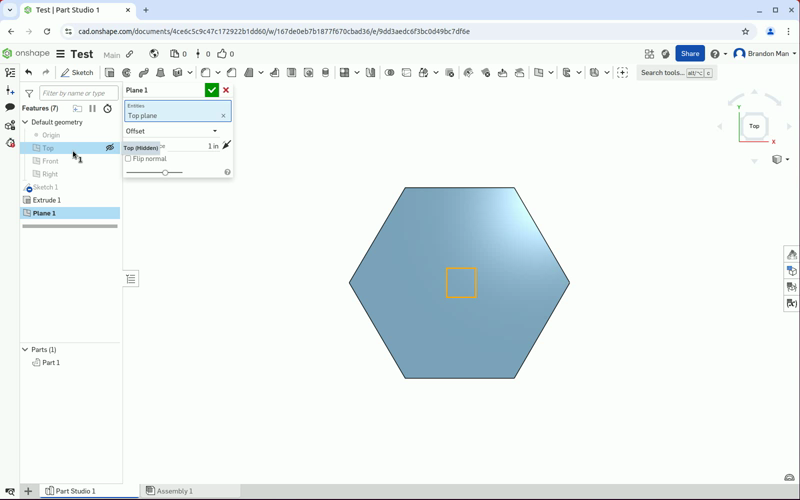
key(tab, 2)
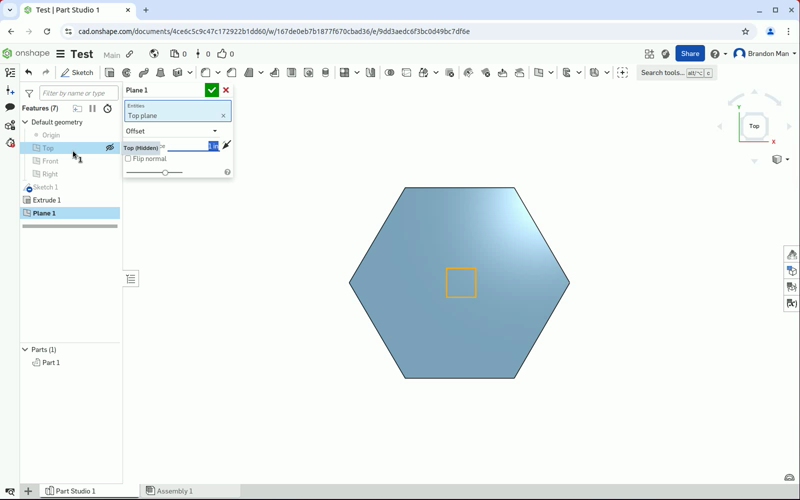
text(15.405)
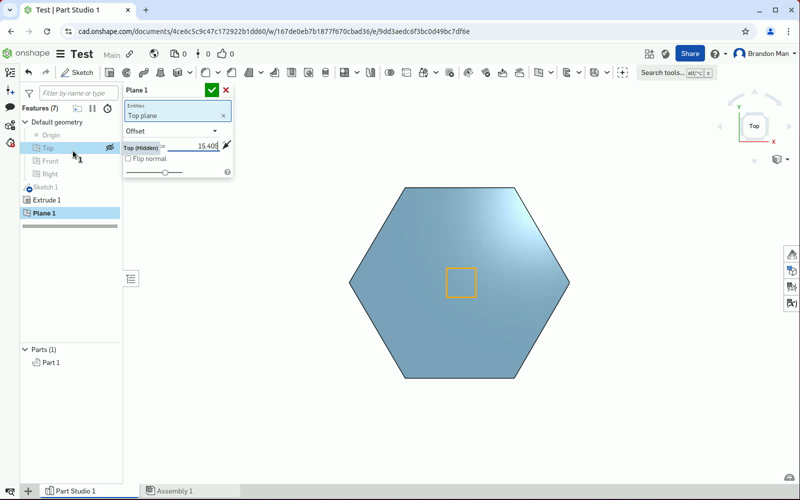
key(enter, 2)
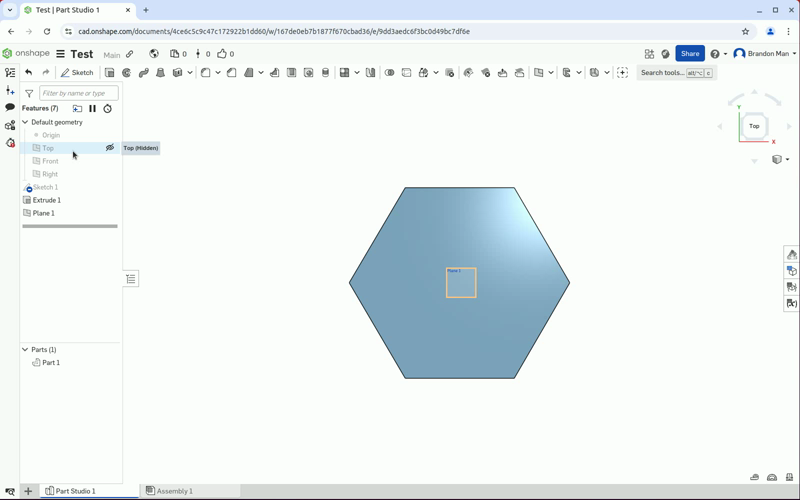
key(shift+s)
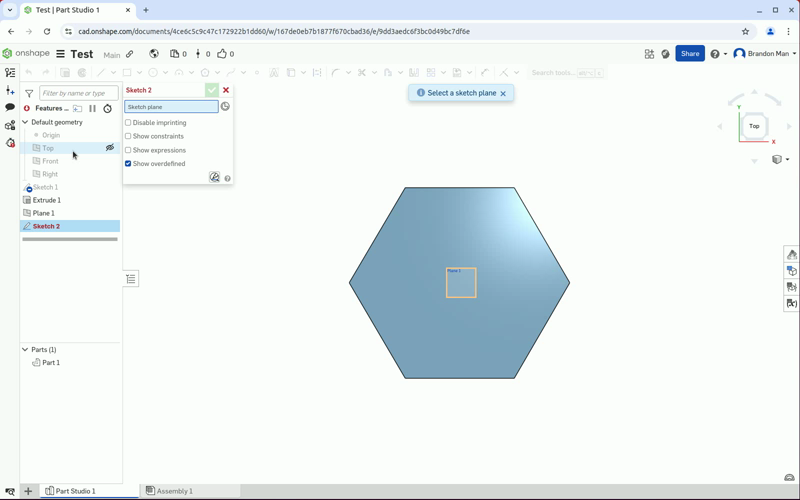
mouse_move(73, 215)
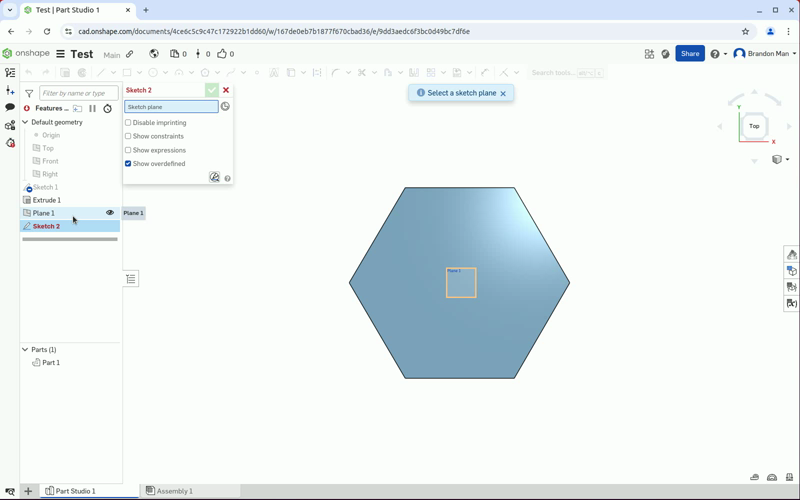
click(73, 215)
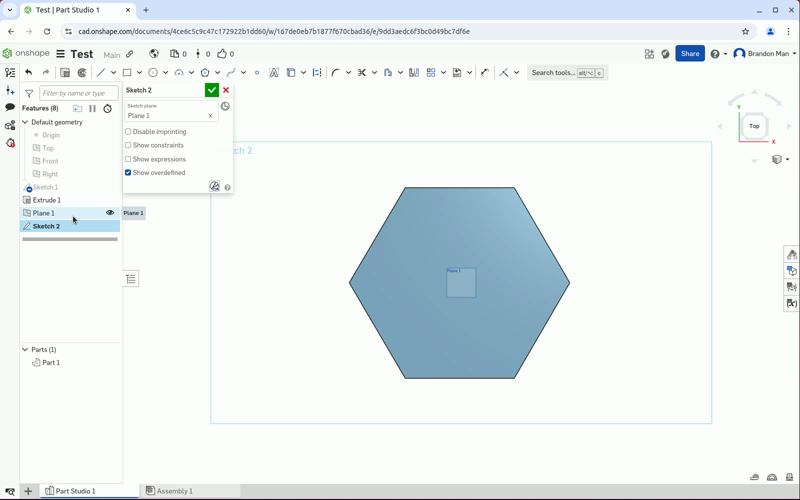
mouse_move(73, 352)
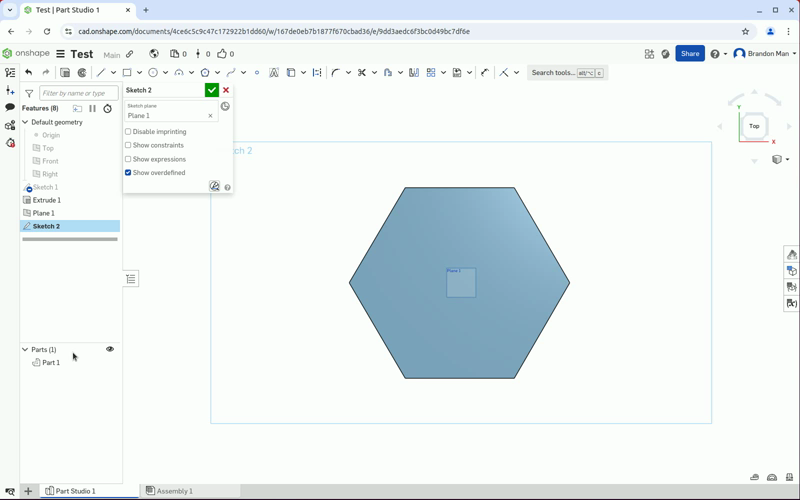
key(y)
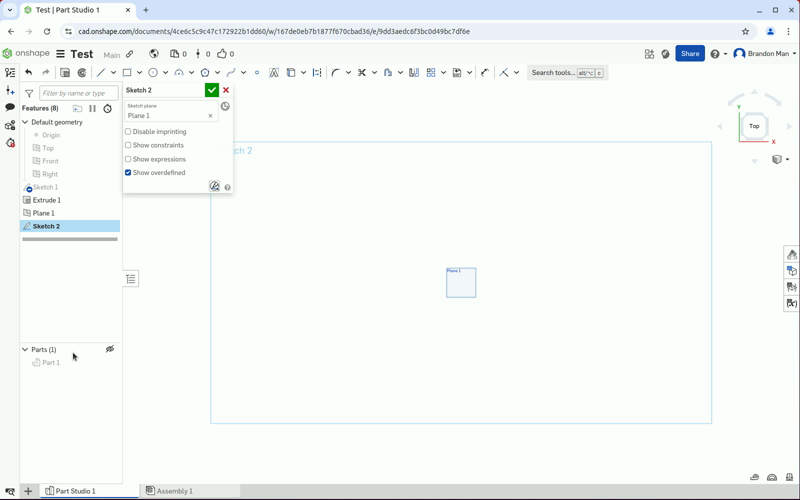
key(c)
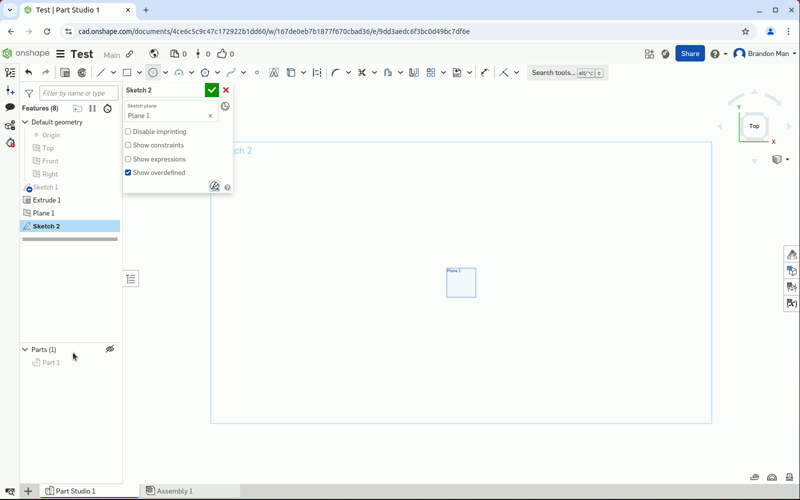
key_down(shift)
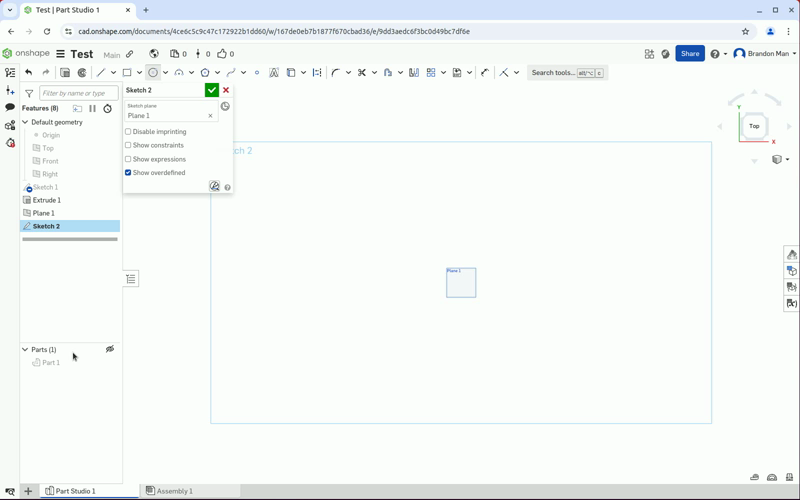
mouse_move(461, 282)
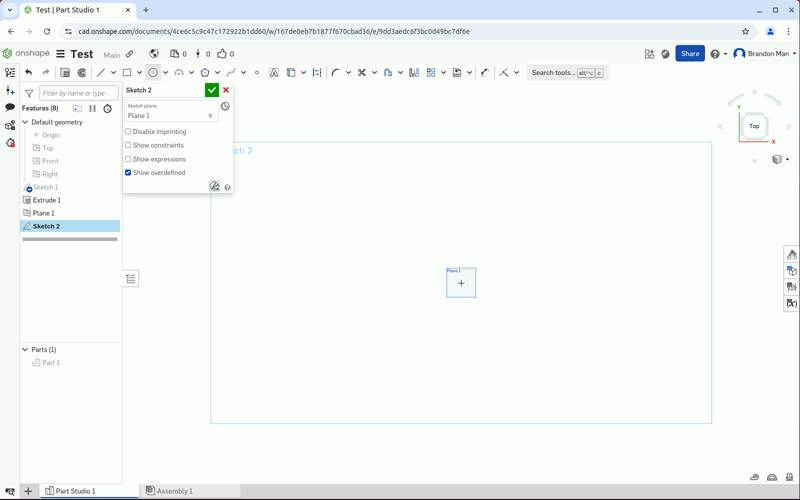
click(461, 282)
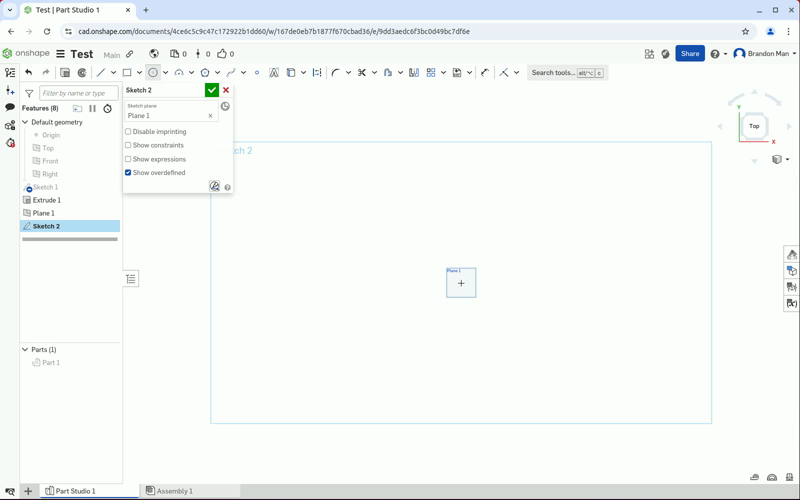
key_up(shift)
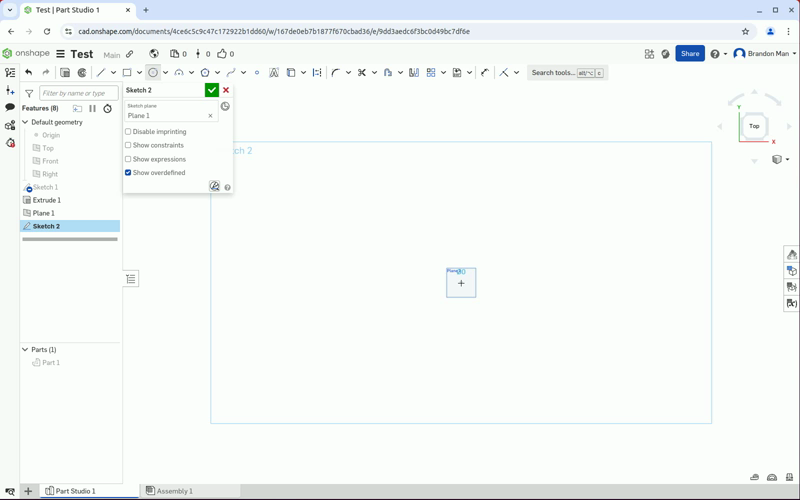
mouse_move(552, 282)
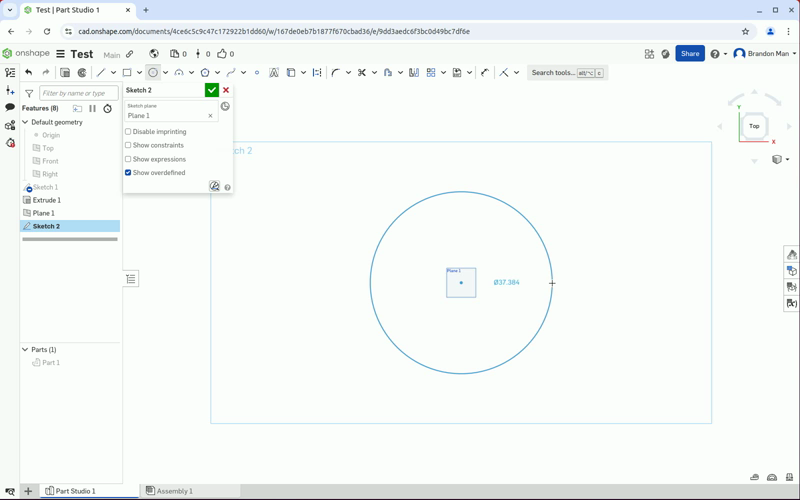
click(552, 282)
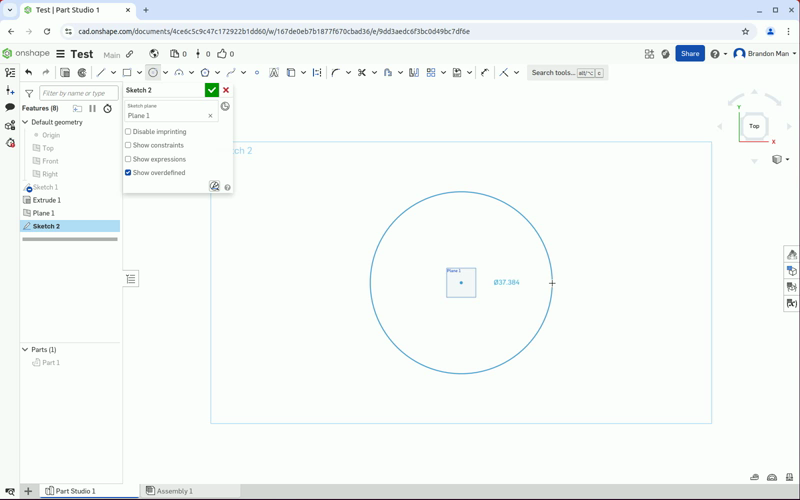
key(esc)
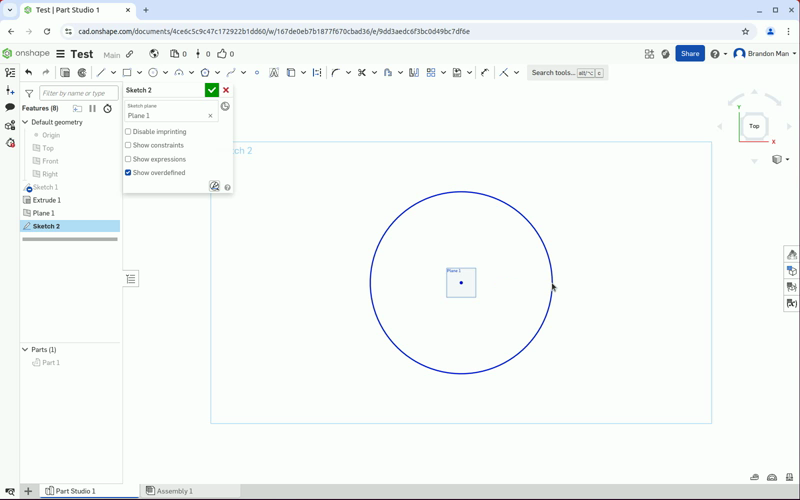
mouse_move(395, 250)
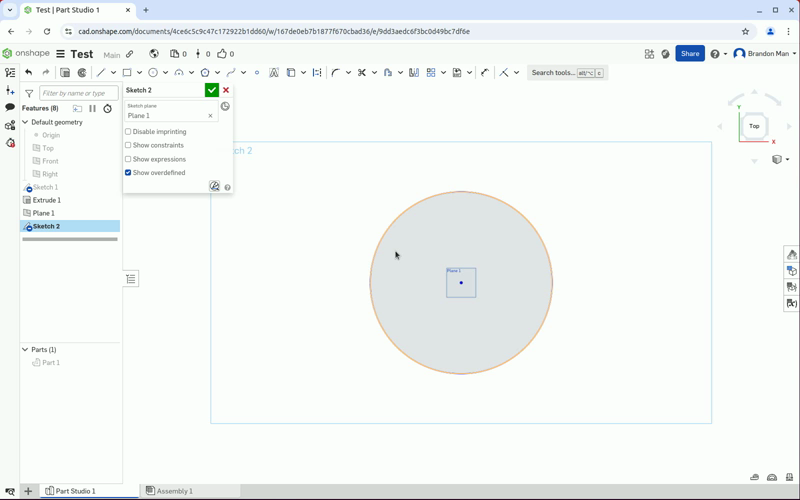
click(395, 250)
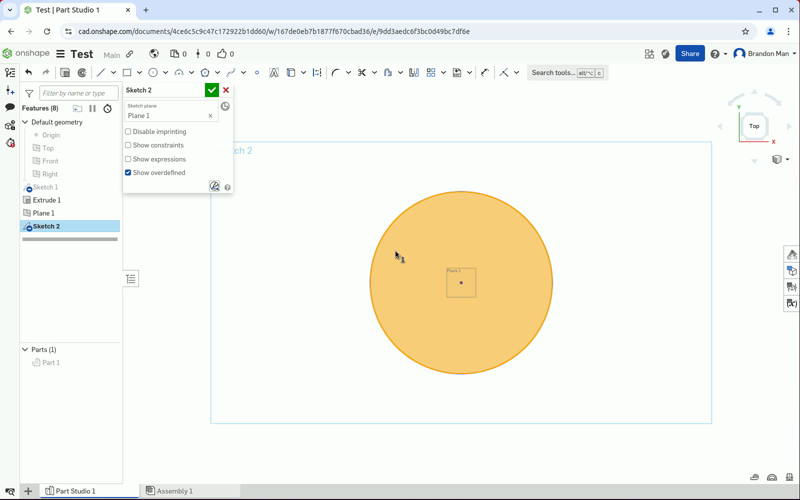
mouse_move(73, 352)
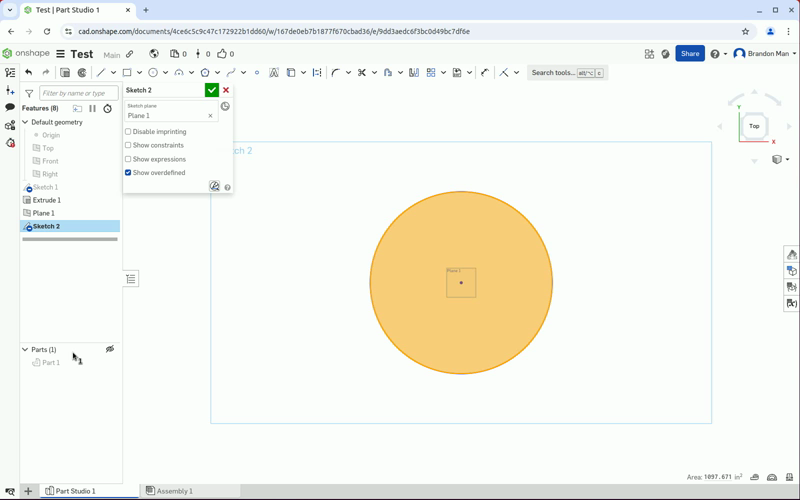
key(shift+y)
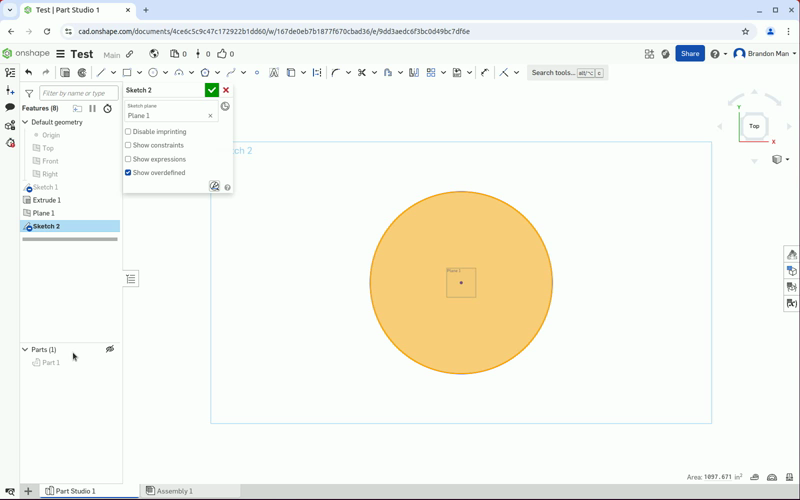
key(shift+e)
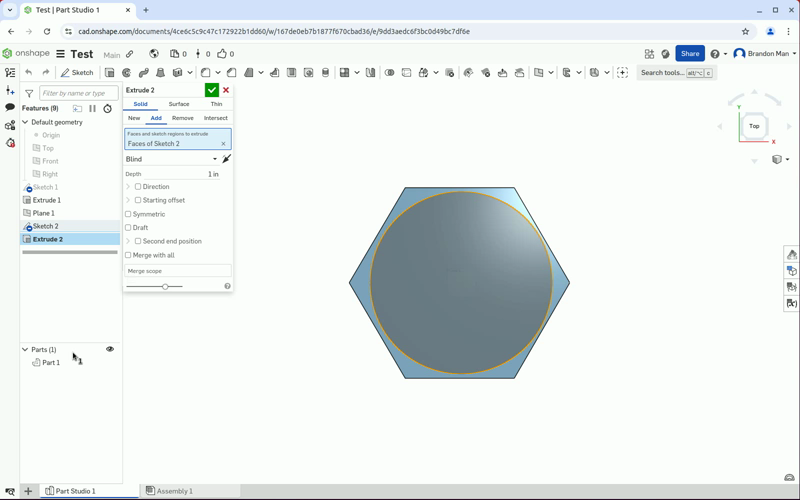
mouse_move(143, 106)
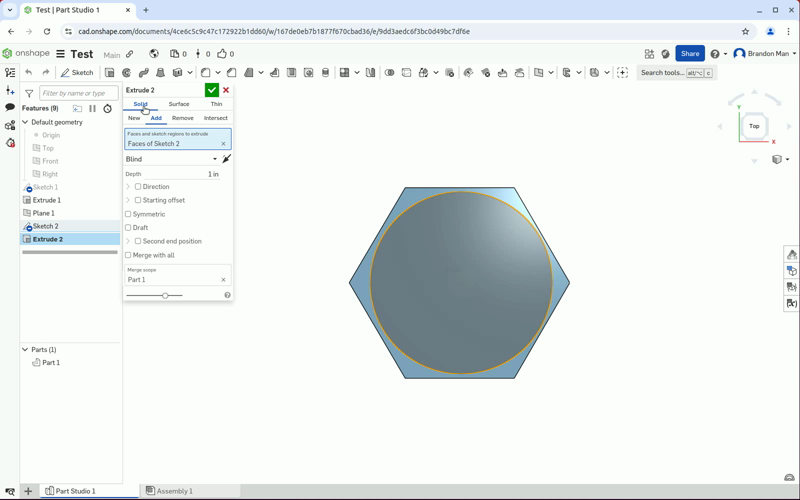
click(143, 106)
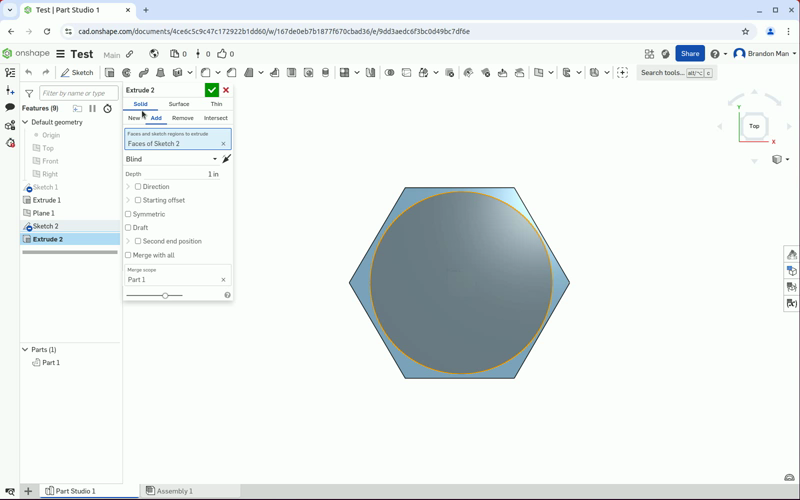
mouse_move(137, 120)
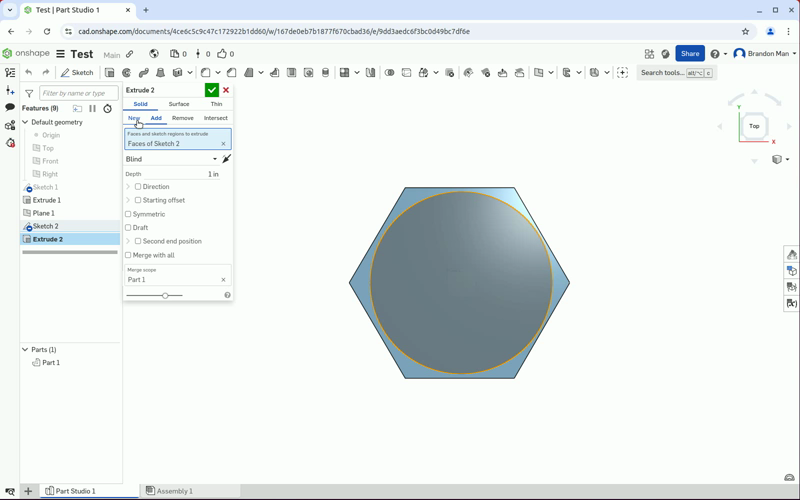
click(137, 120)
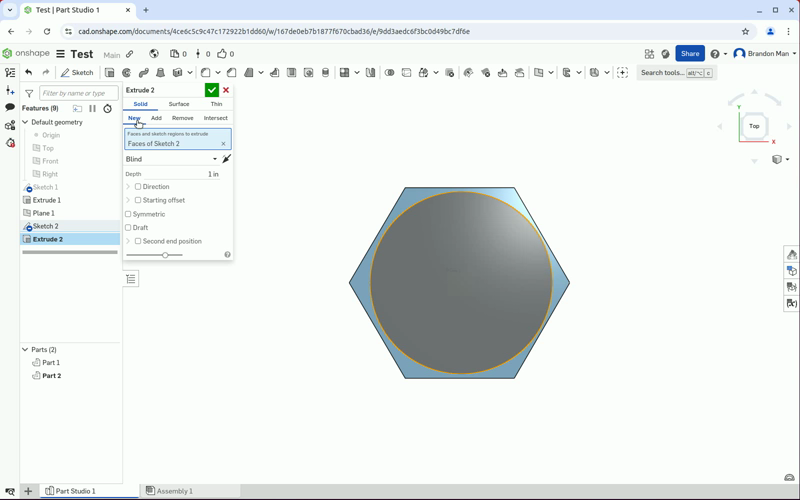
key(tab, 4)
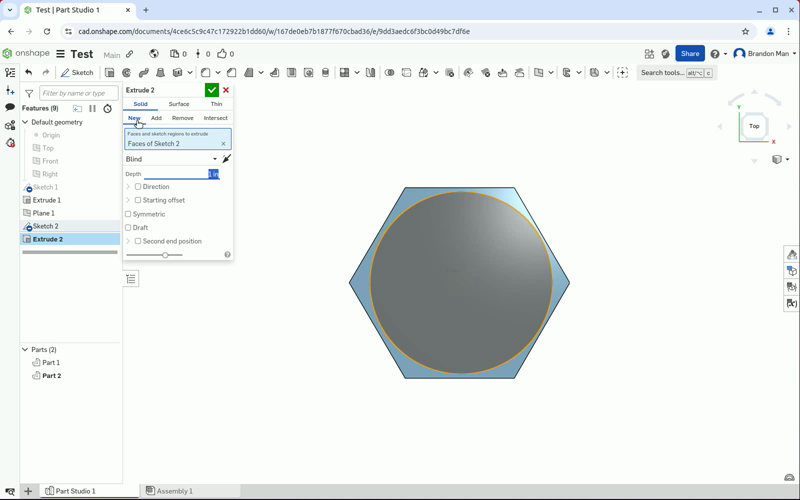
text(7.703)
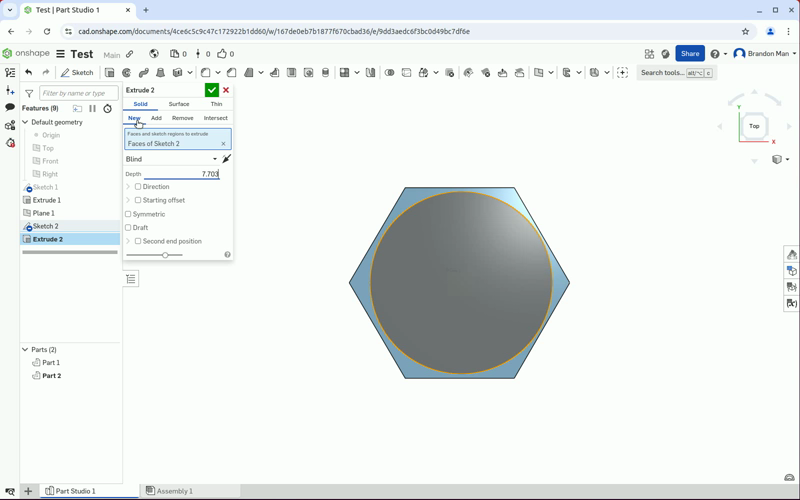
key(enter)
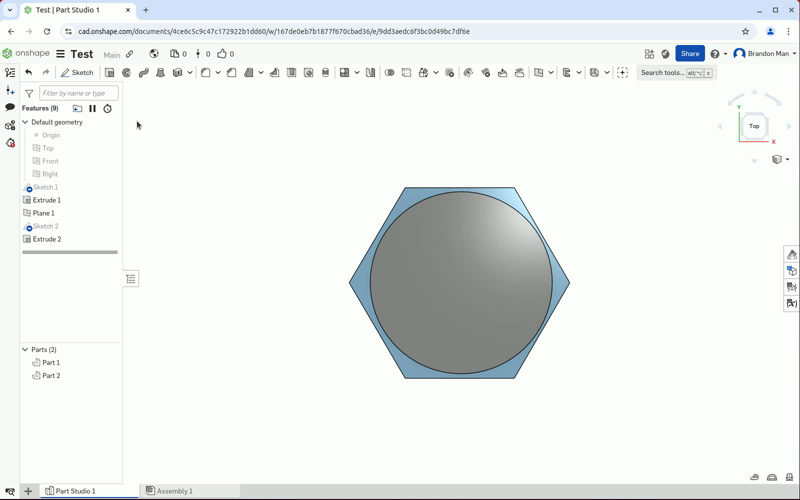
key(shift+h)
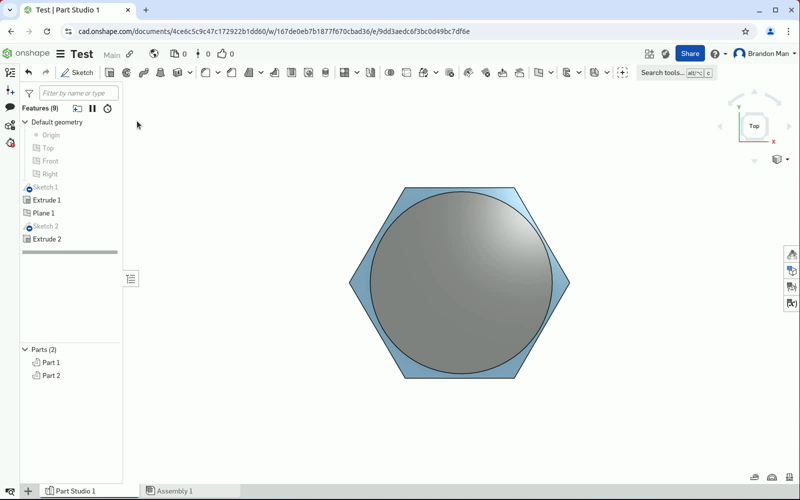
key(shift+h)
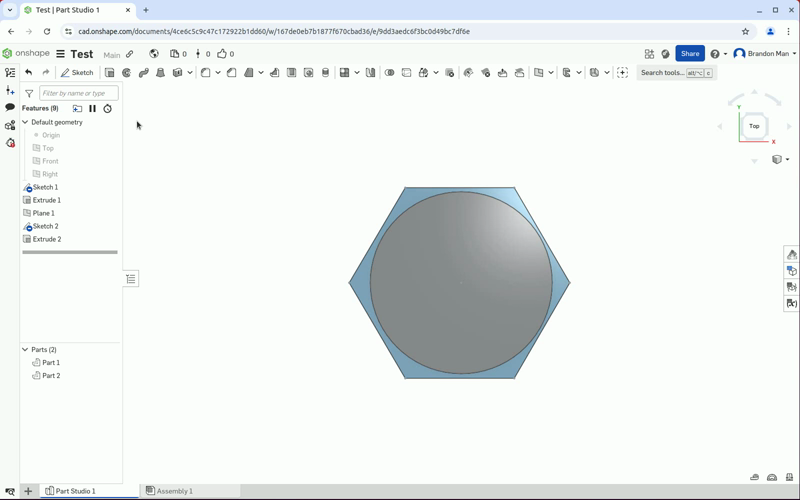
key(shift+7)
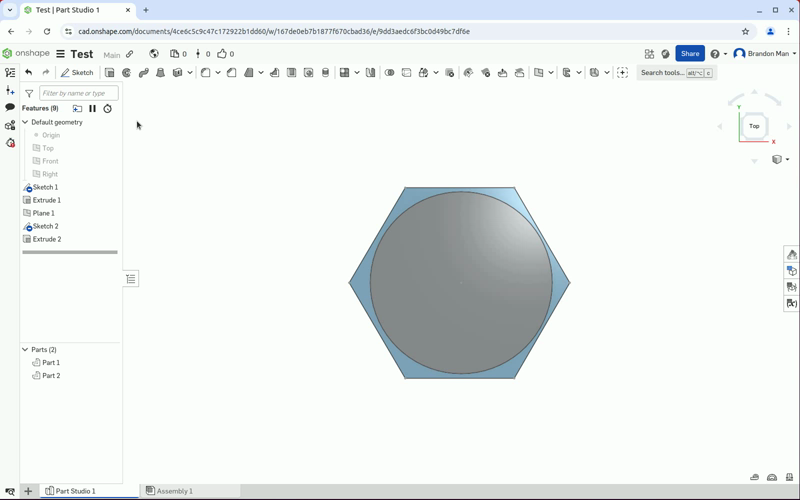
key(up, 3)
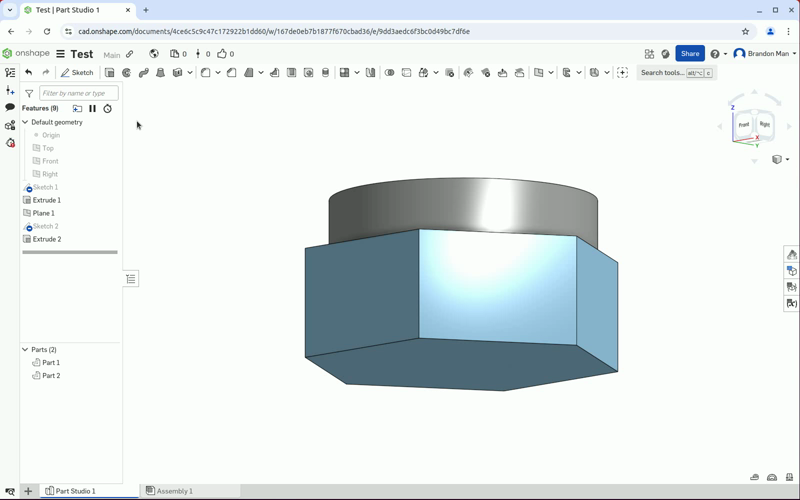
key(left, 3)
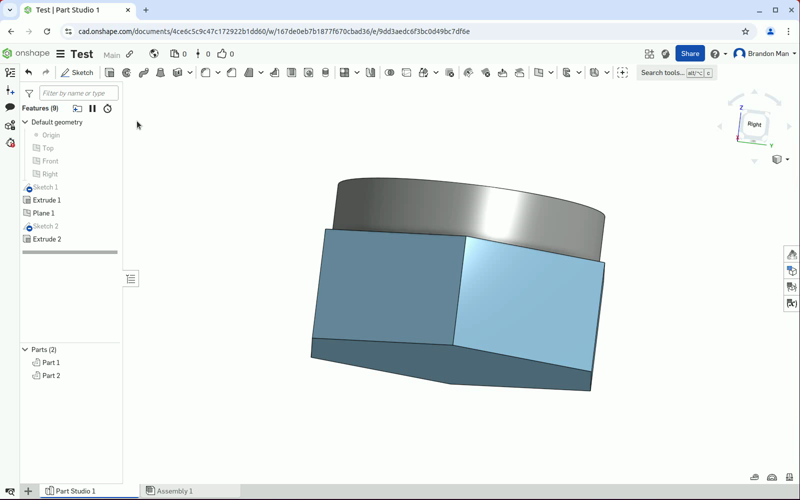
key(right, 3)
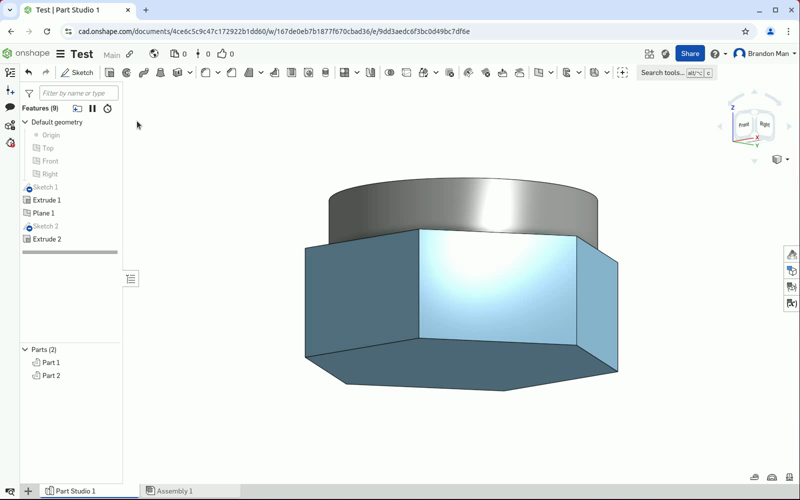
key(down, 3)
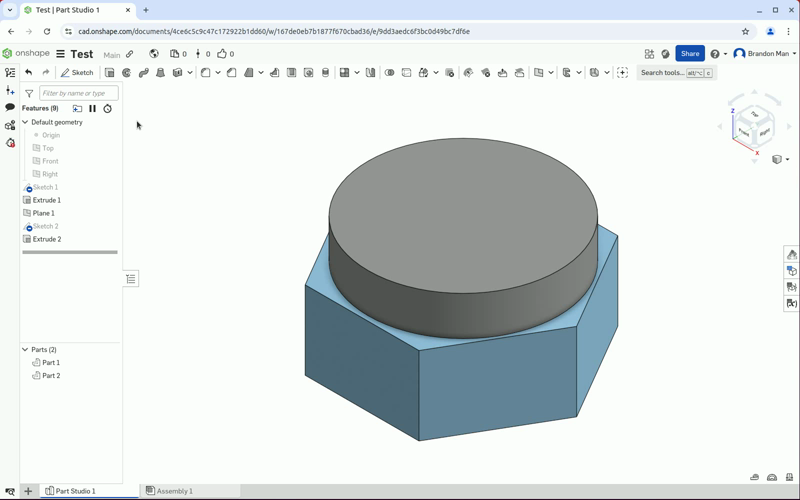
mouse_move(73, 189)
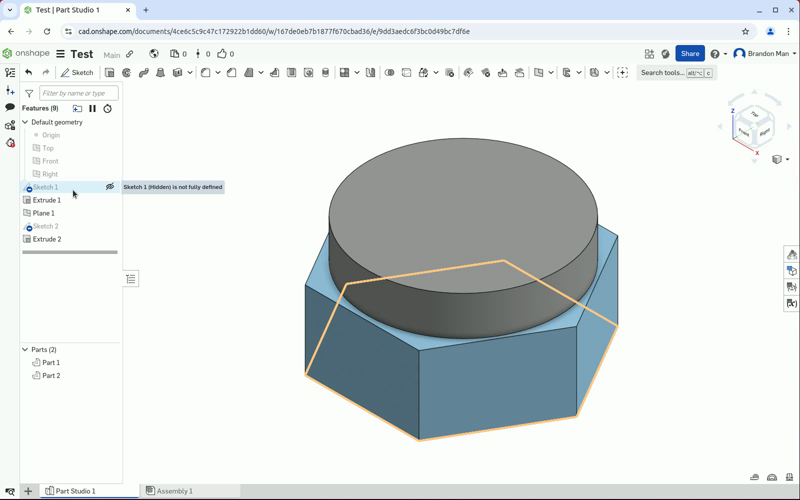
click(73, 189)